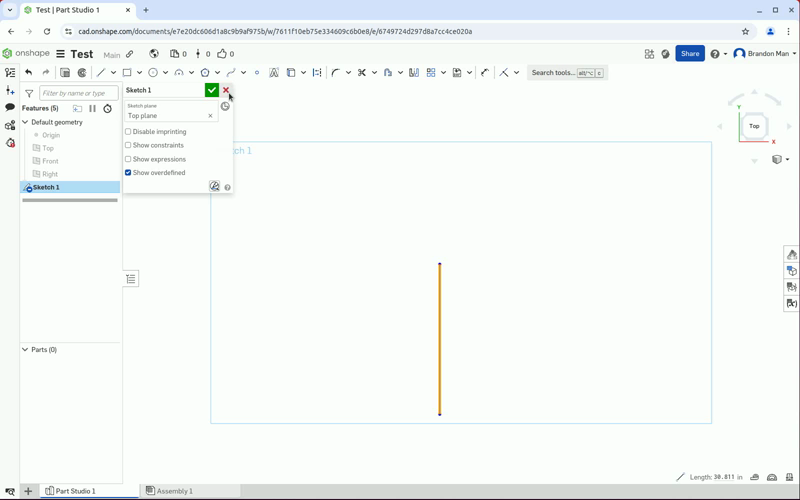
key(shift+h)
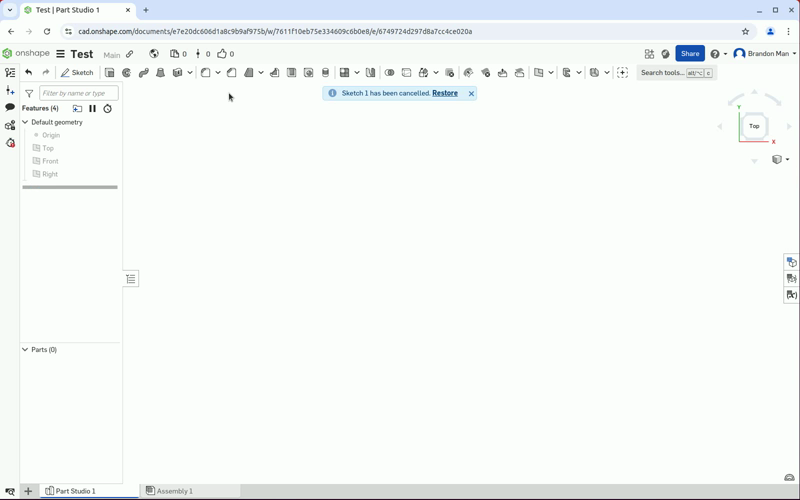
mouse_move(73, 352)
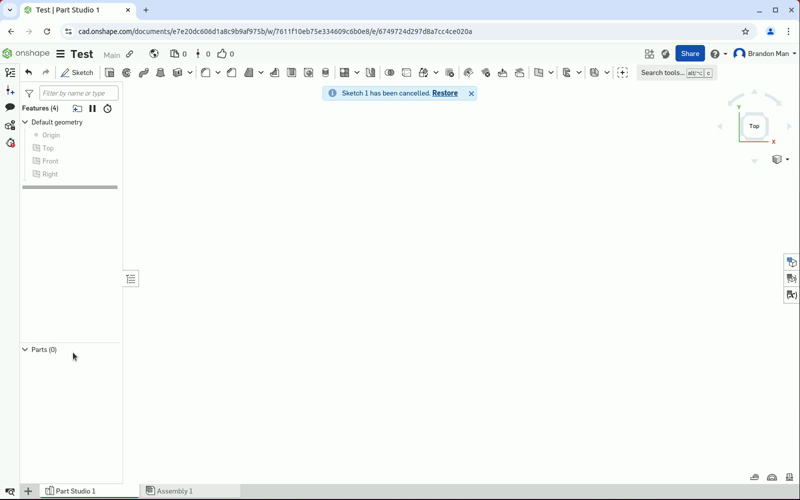
key(y)
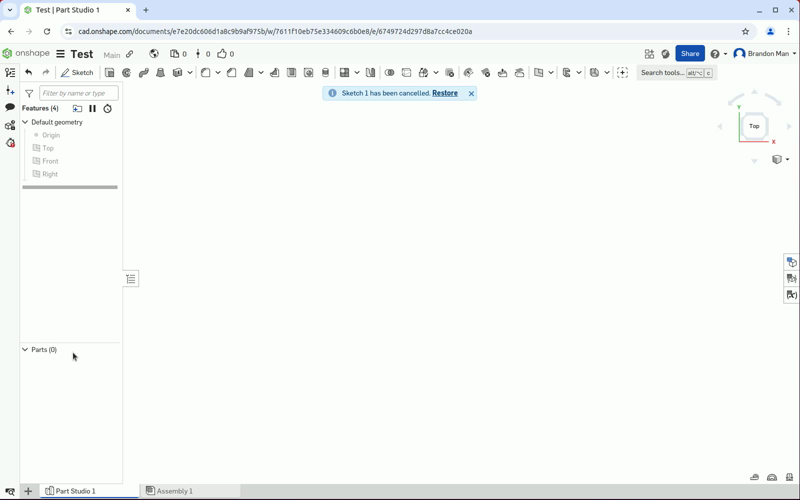
key(shift+p)
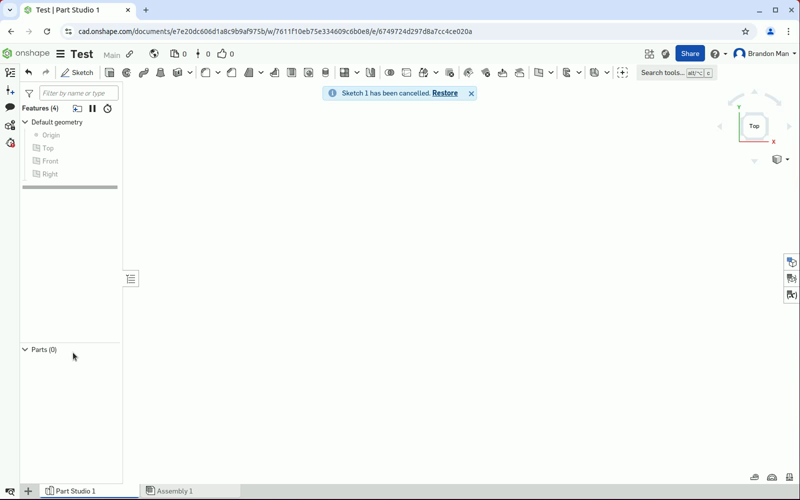
key(space)
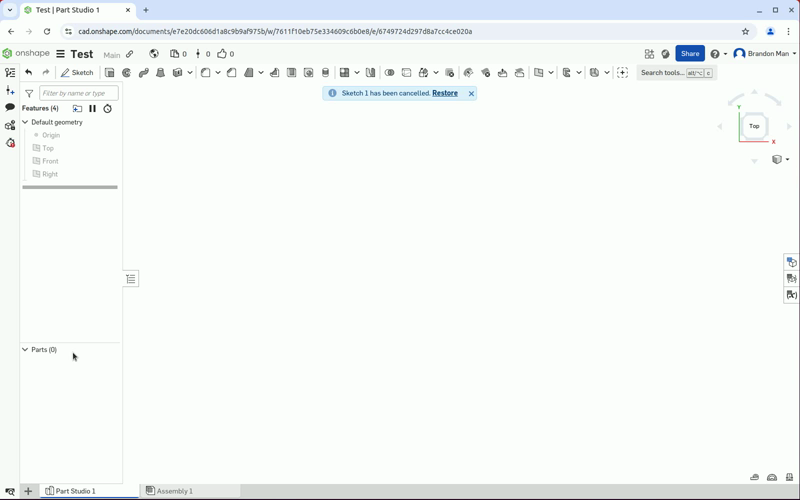
key_down(shift)
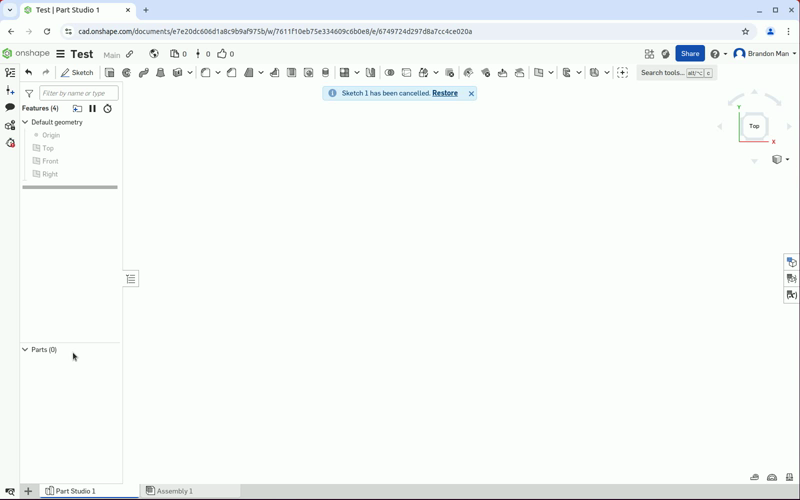
key(up)
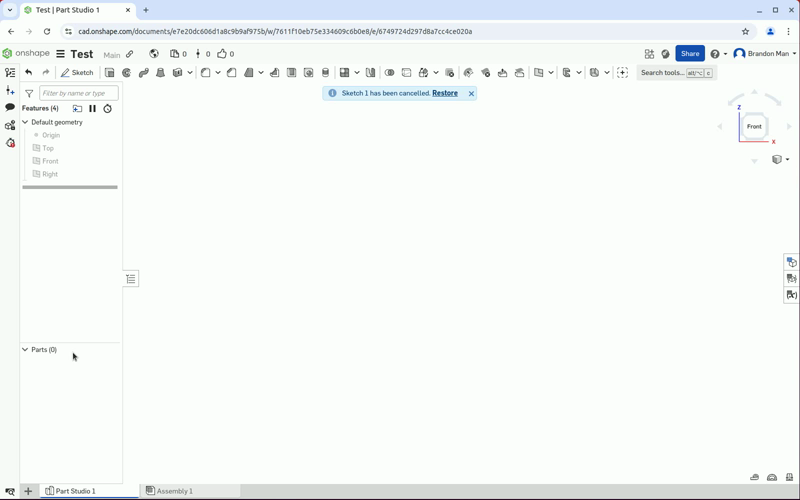
key_up(shift)
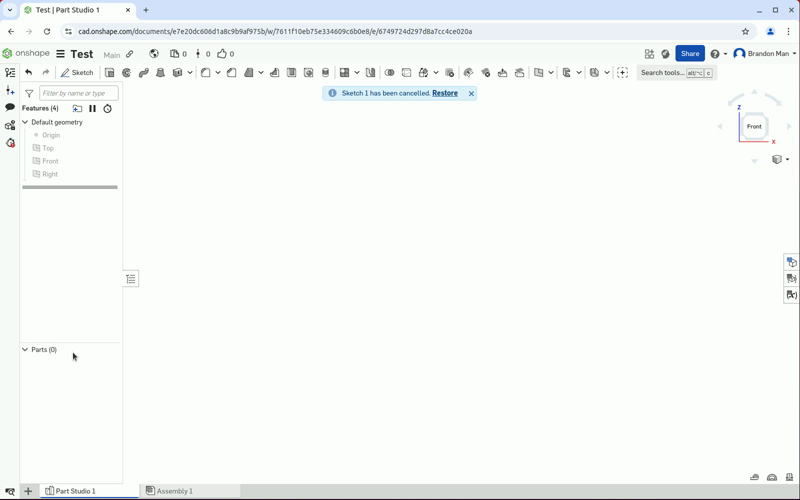
key(space)
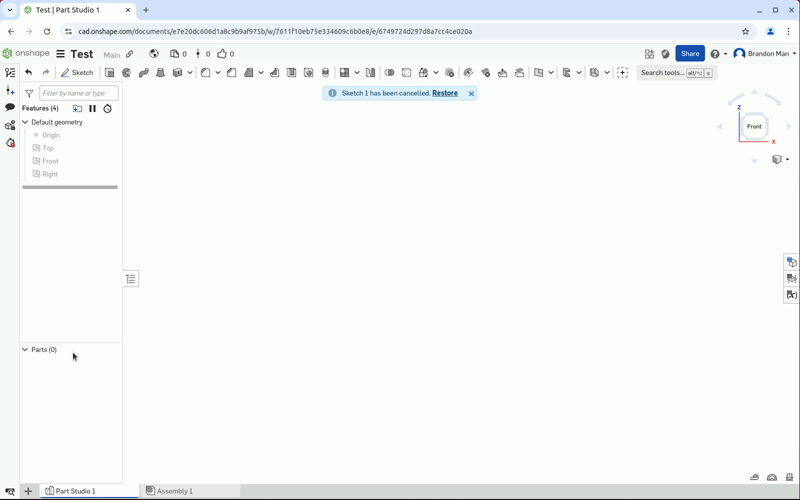
key_down(shift)
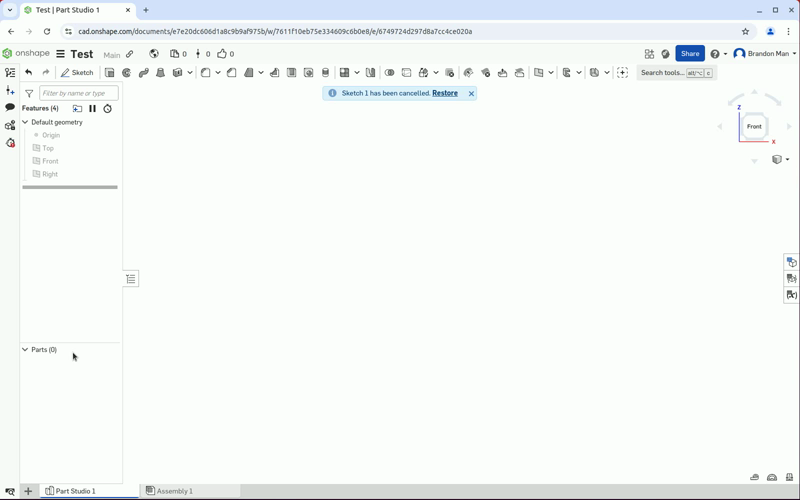
key(left)
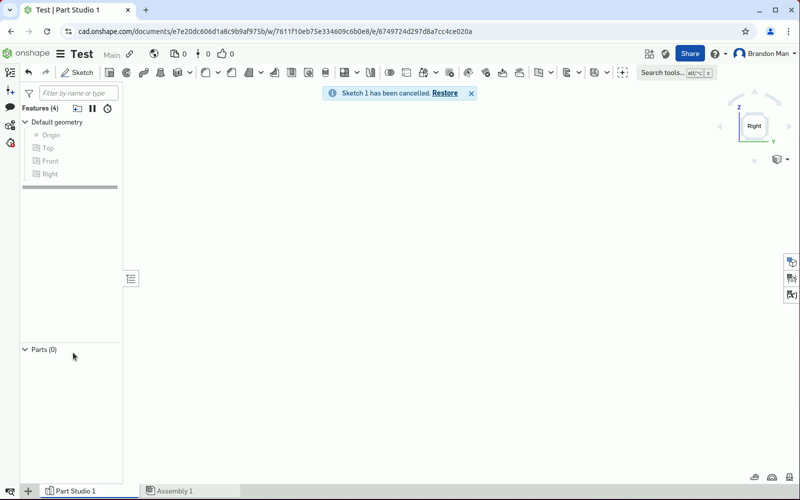
key_up(shift)
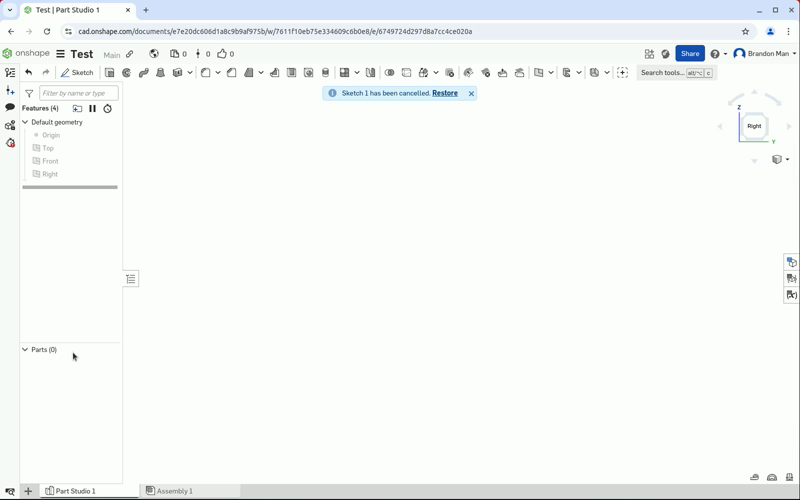
mouse_move(73, 352)
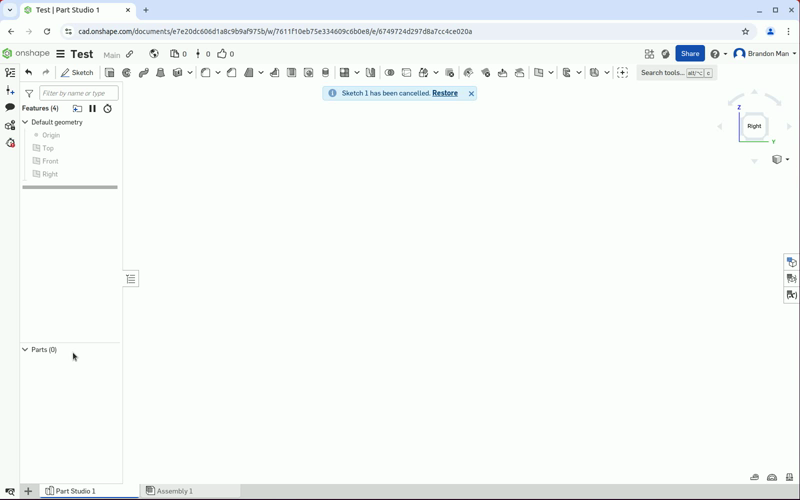
key(shift+y)
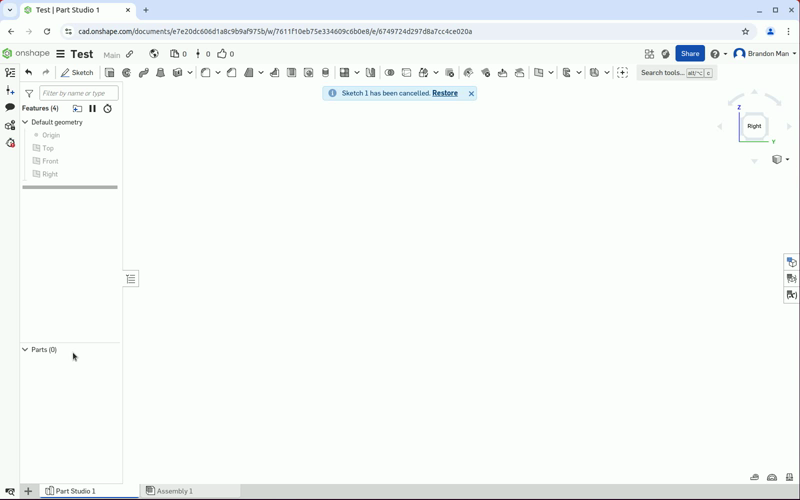
key(shift+s)
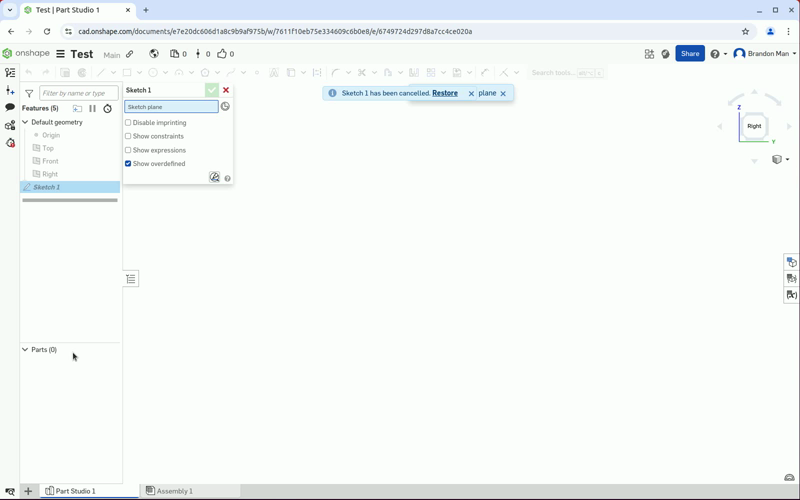
mouse_move(73, 176)
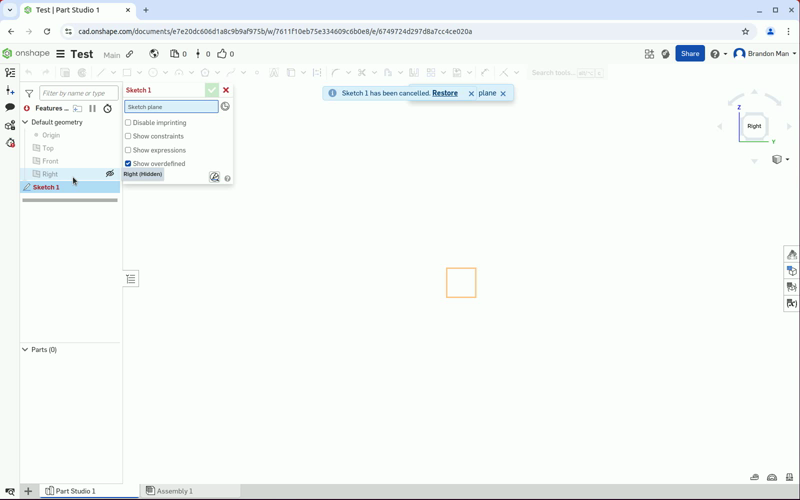
click(73, 176)
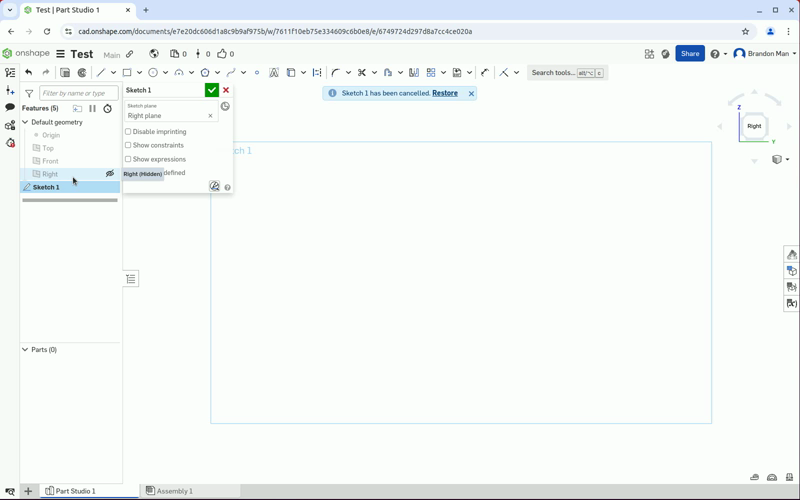
mouse_move(73, 352)
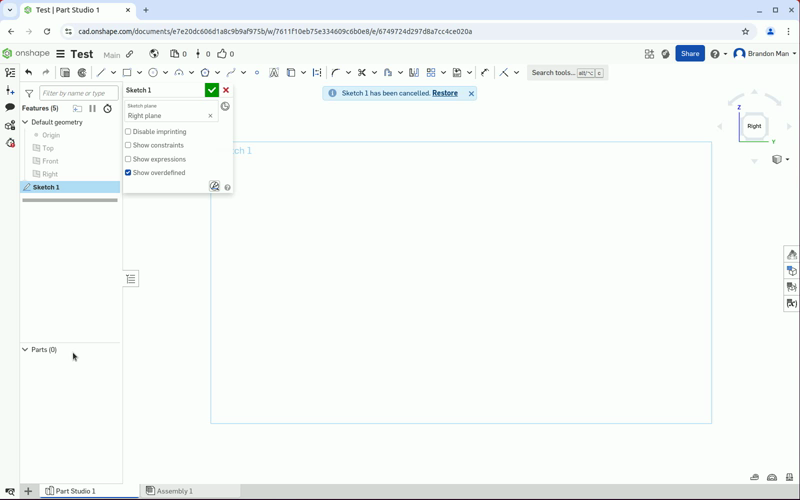
key(y)
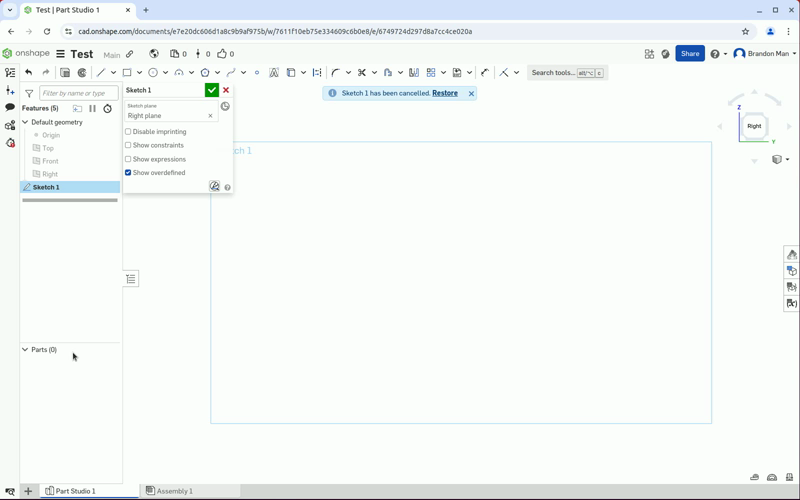
key(l)
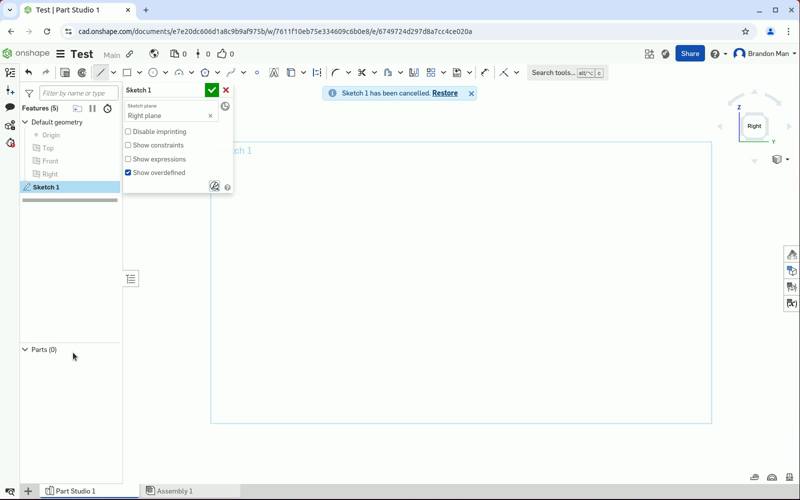
key_down(shift)
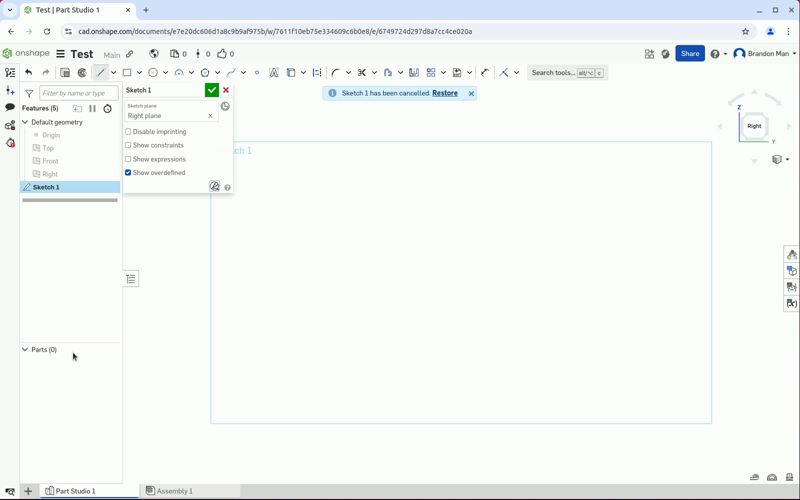
mouse_move(385, 271)
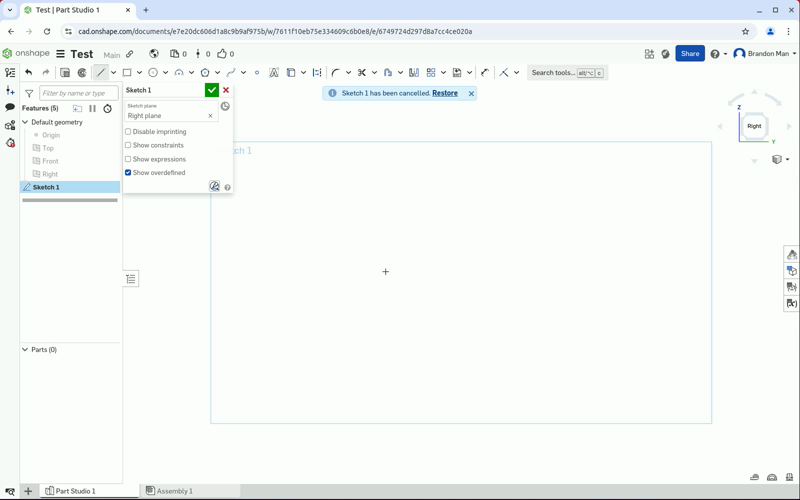
click(385, 271)
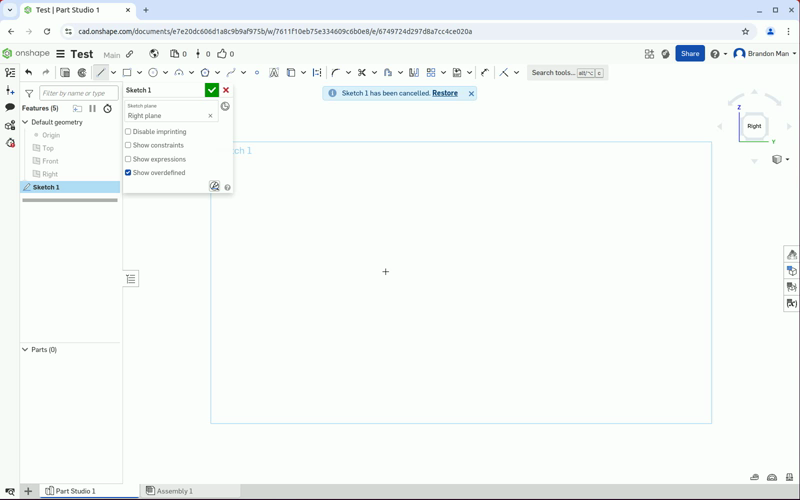
key_up(shift)
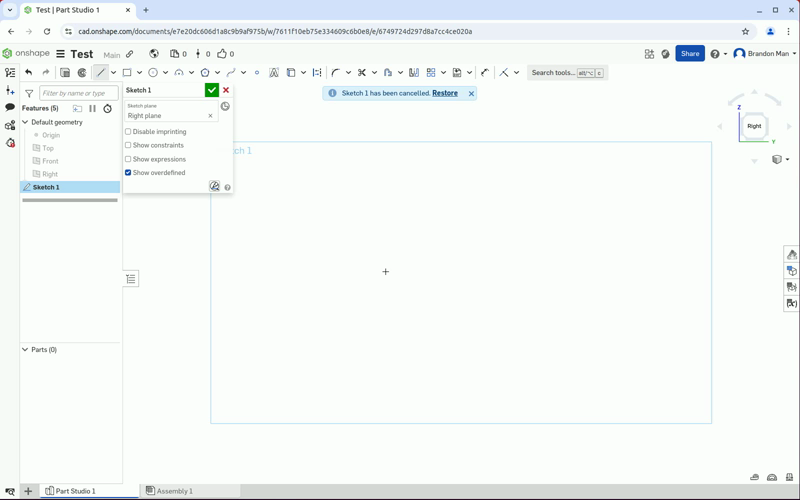
key_down(shift)
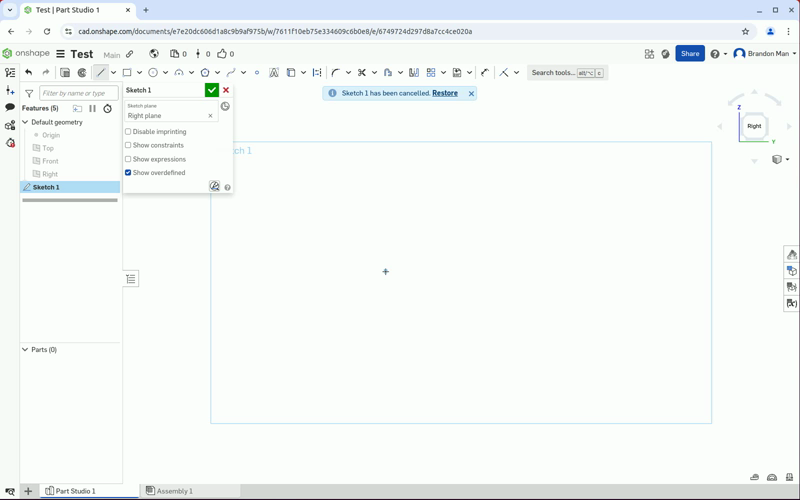
mouse_move(475, 328)
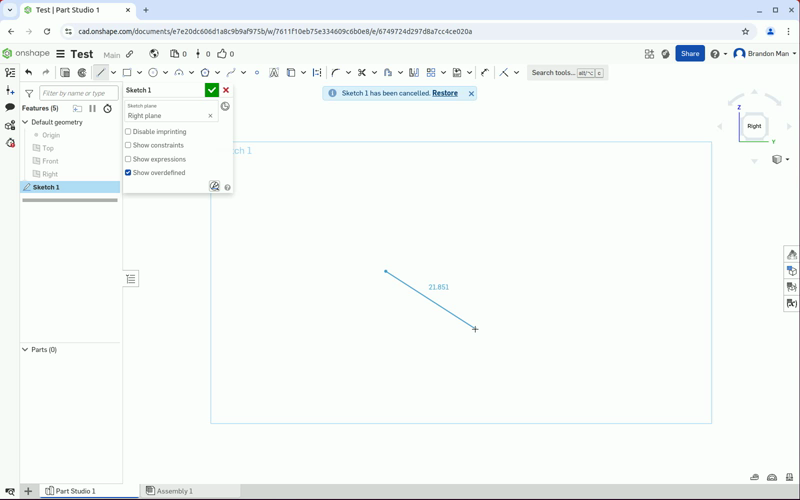
click(475, 328)
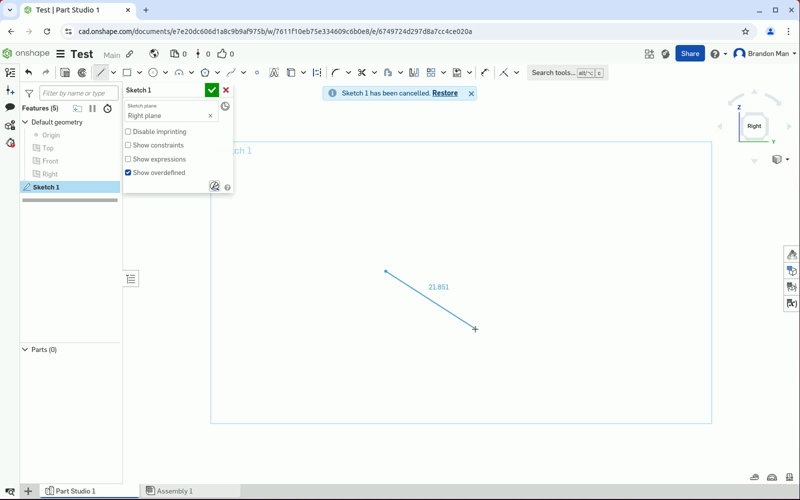
key_up(shift)
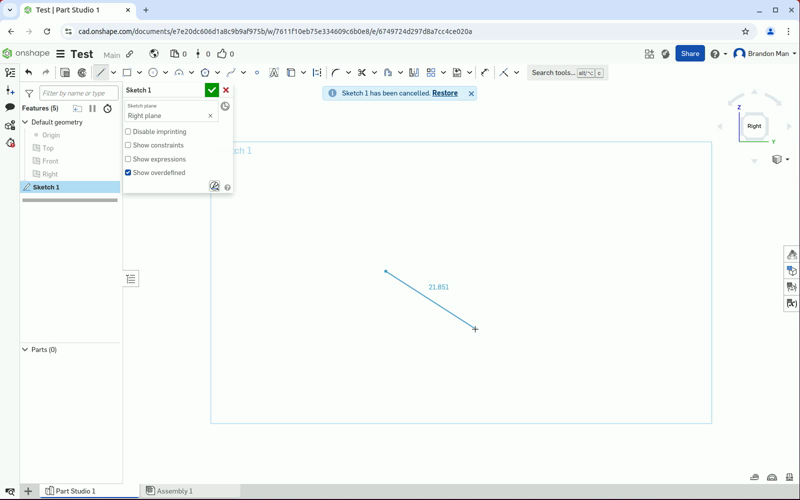
key_down(shift)
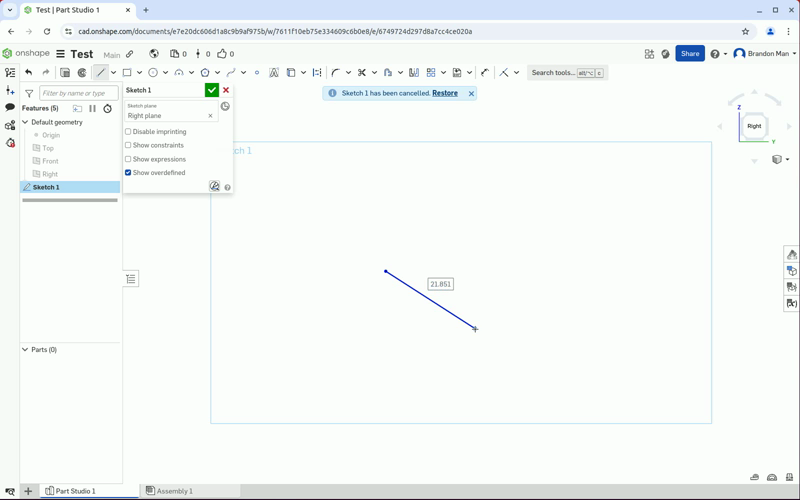
mouse_move(461, 244)
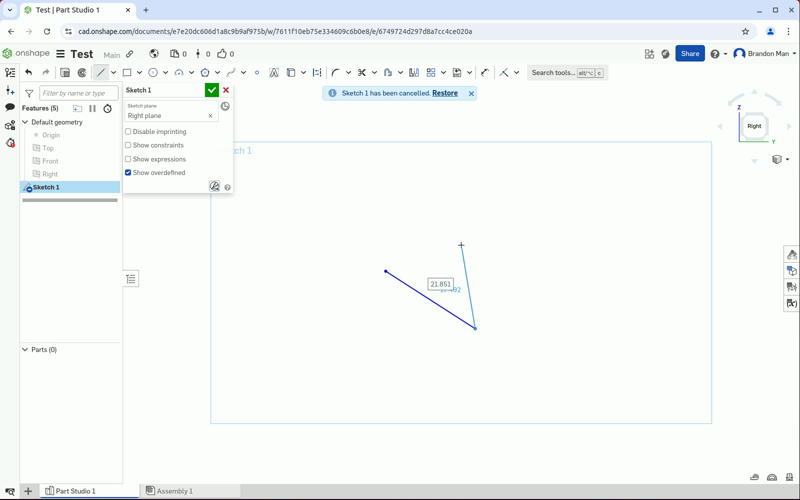
click(461, 244)
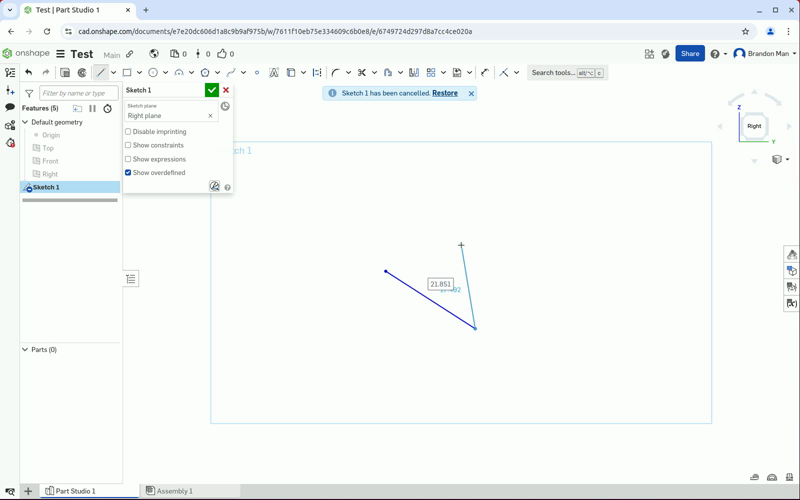
key_up(shift)
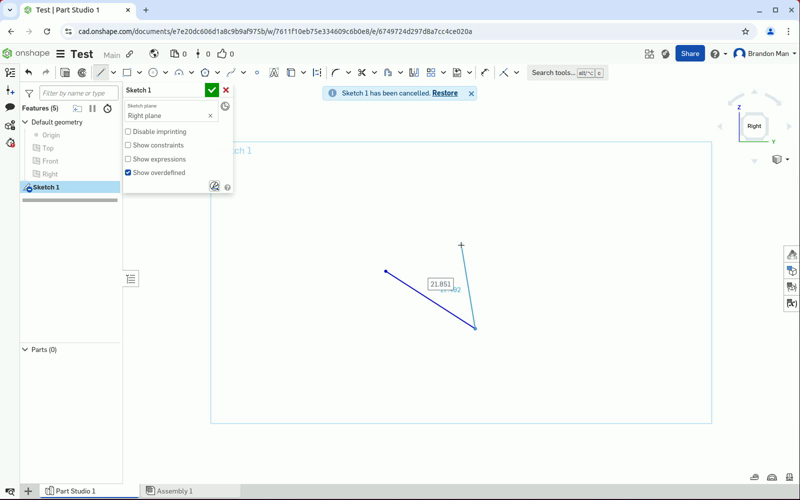
key_down(shift)
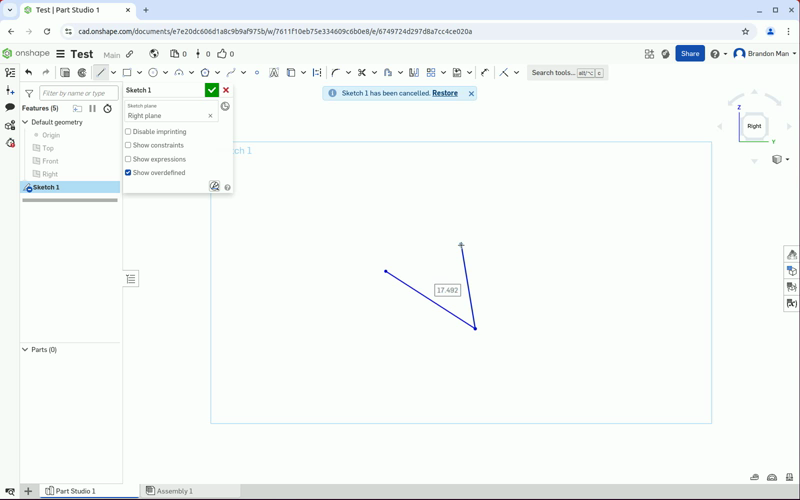
mouse_move(385, 246)
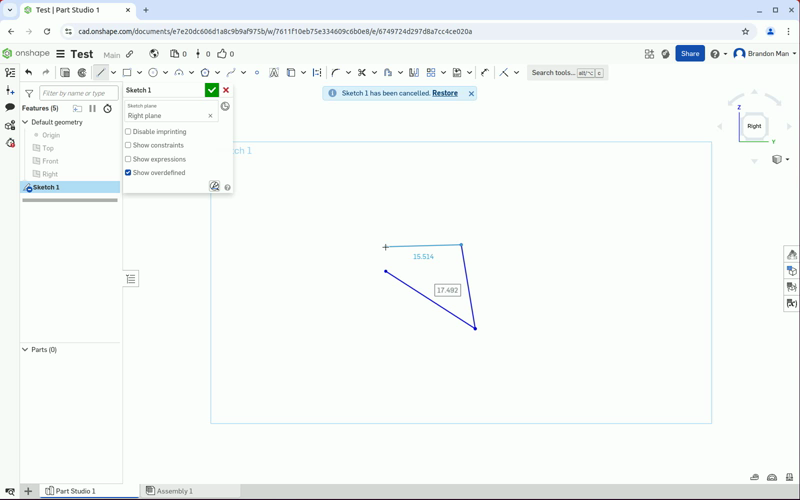
click(385, 246)
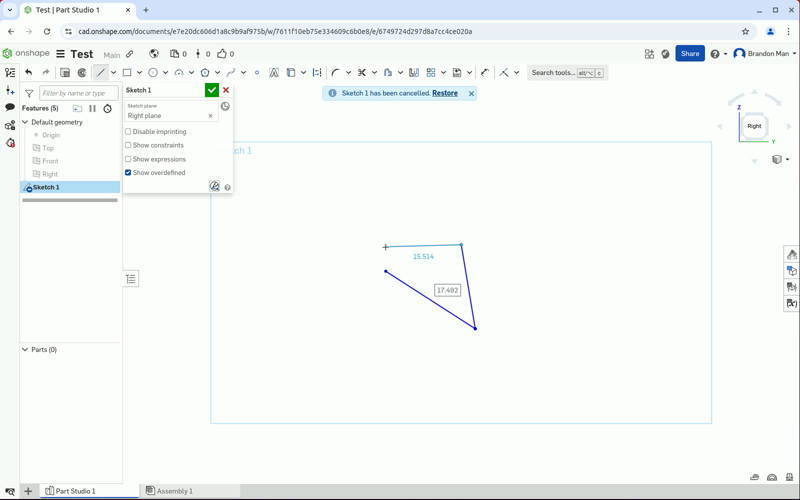
key_up(shift)
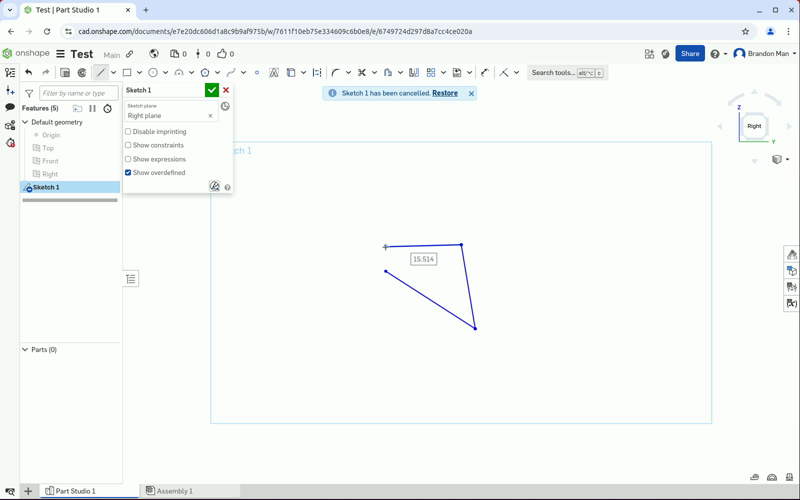
mouse_move(415, 246)
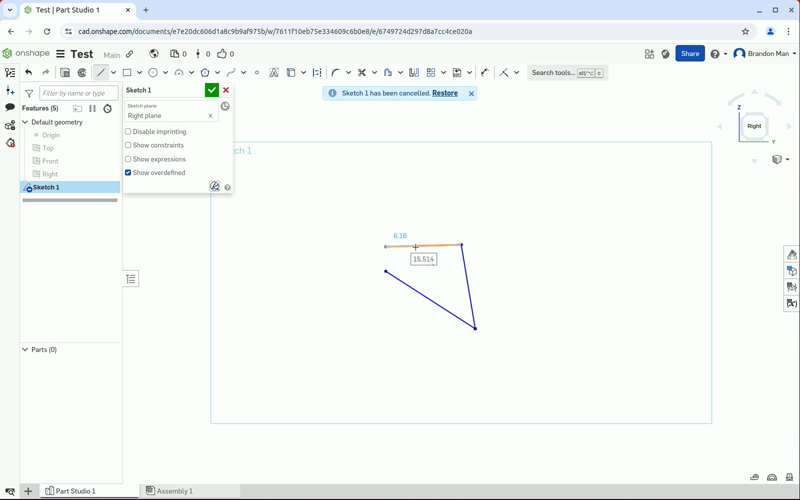
key_down(shift)
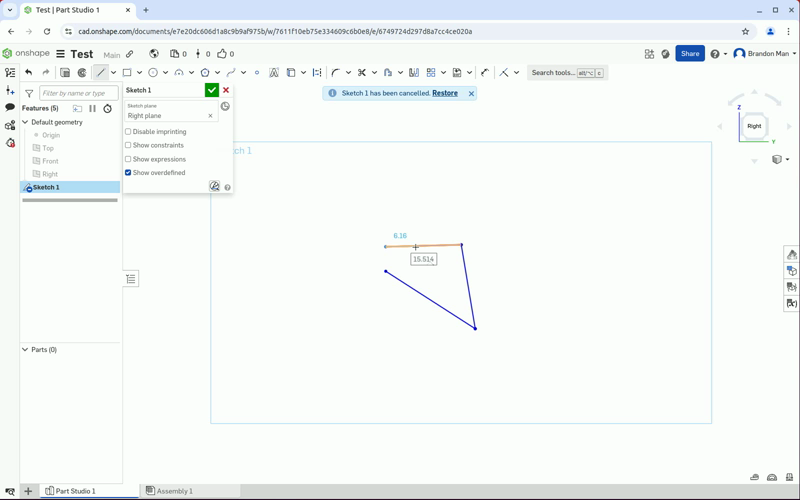
mouse_move(385, 271)
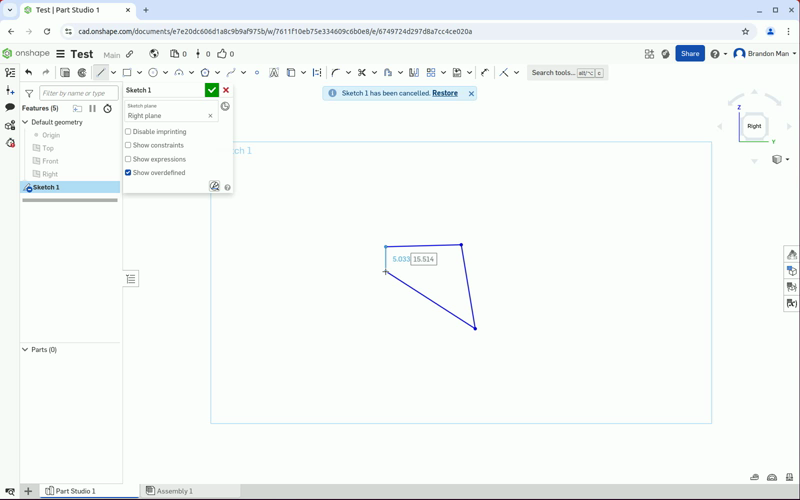
key_up(shift)
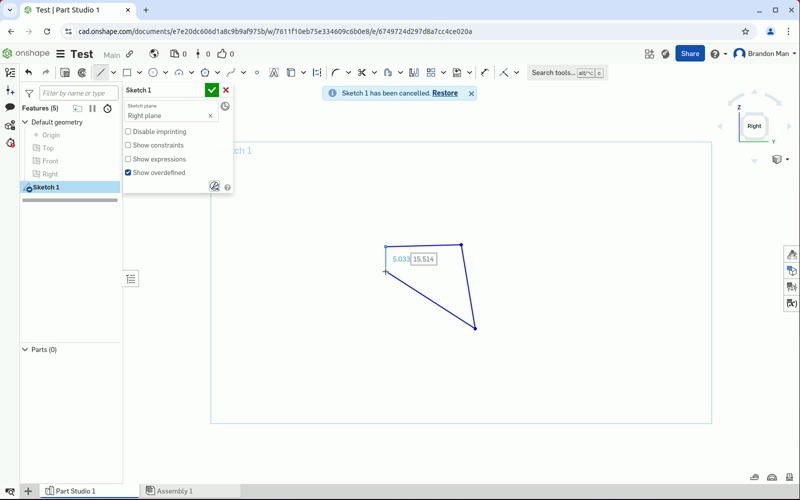
click(385, 271)
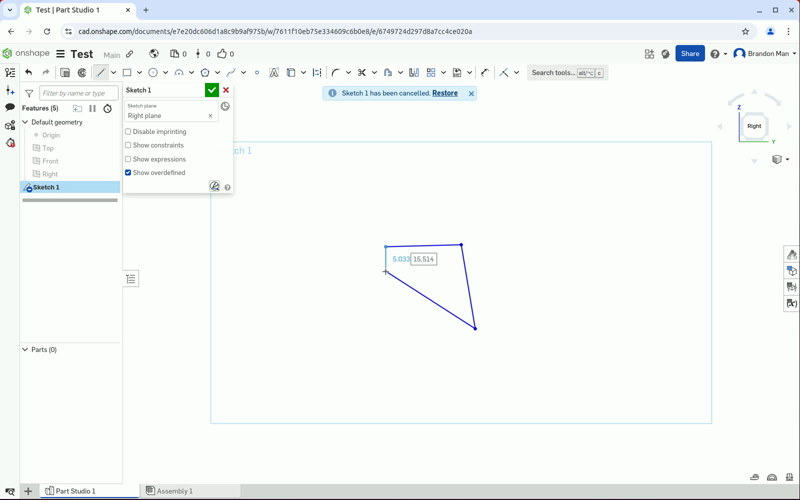
key(esc)
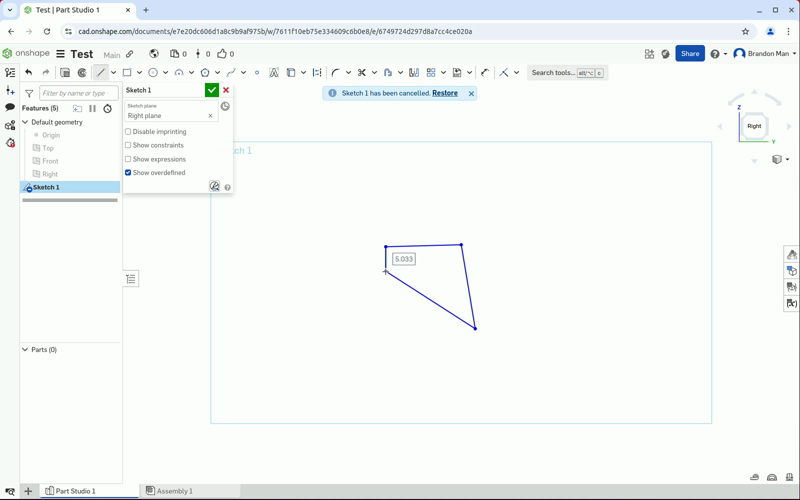
mouse_move(418, 287)
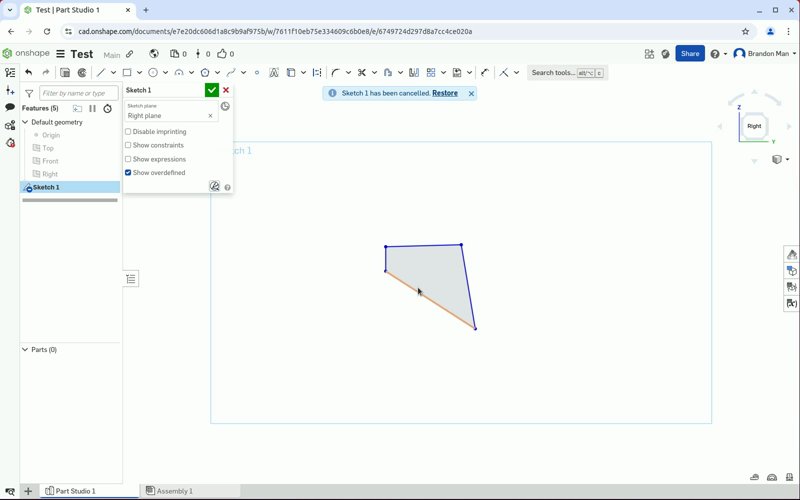
click(418, 287)
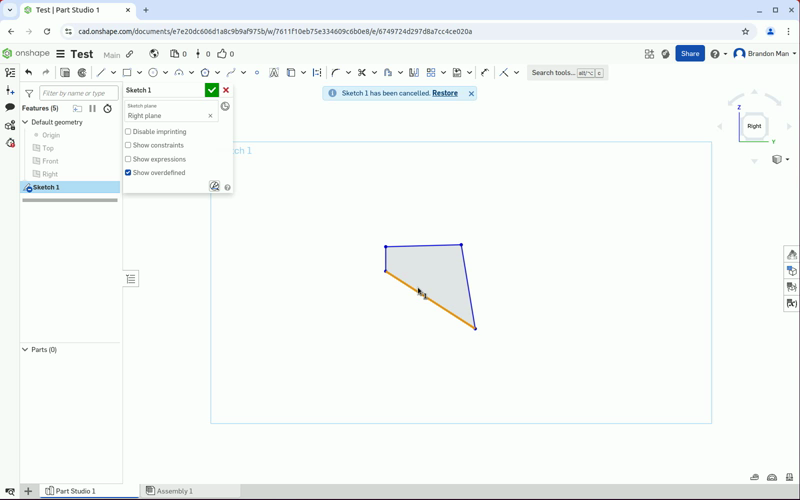
mouse_move(73, 352)
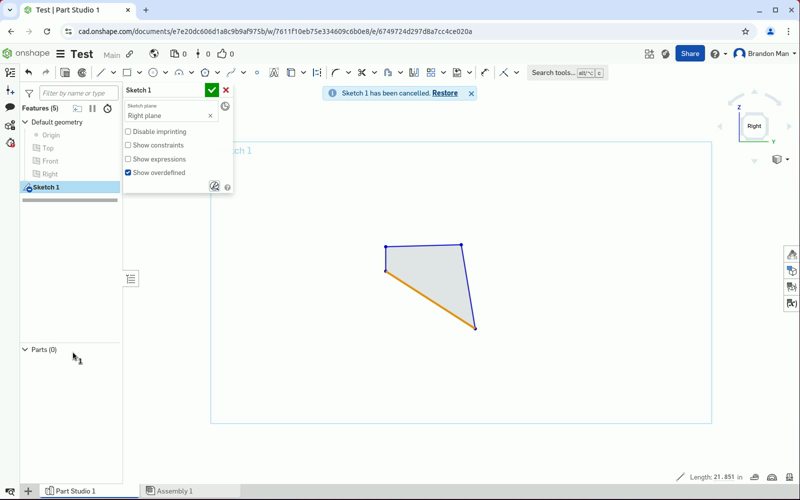
key(shift+y)
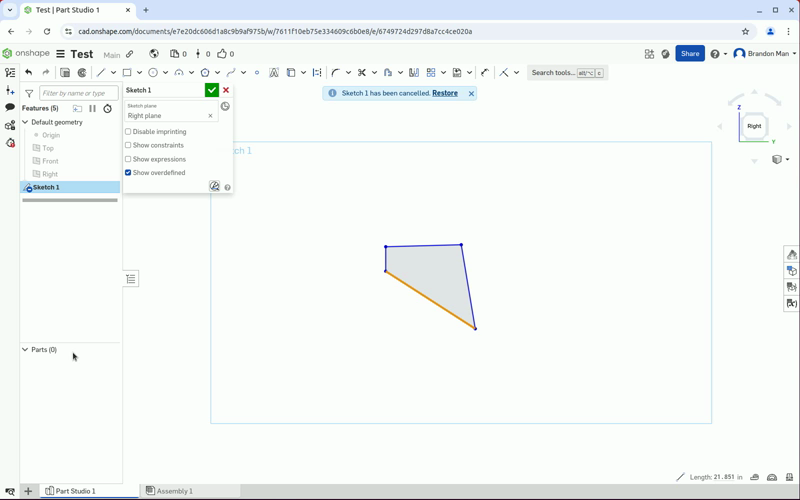
key(shift+e)
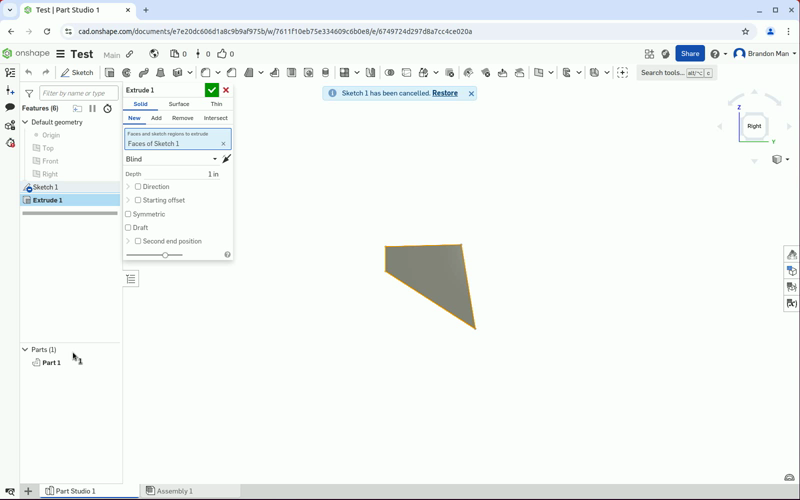
mouse_move(143, 106)
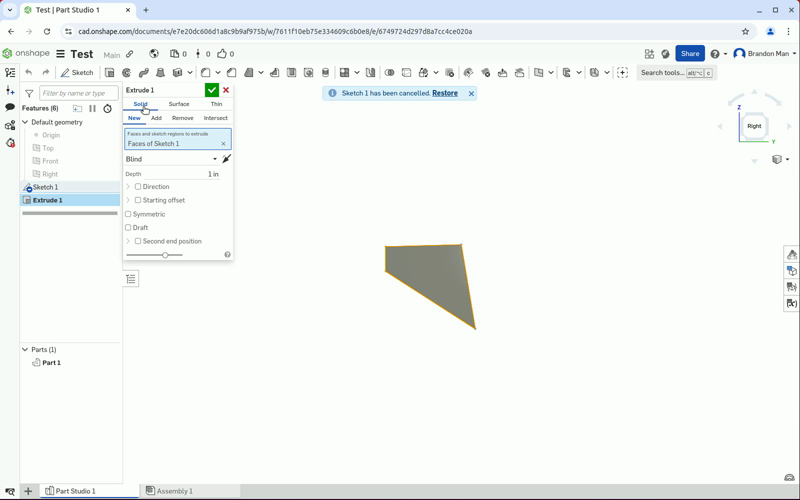
click(143, 106)
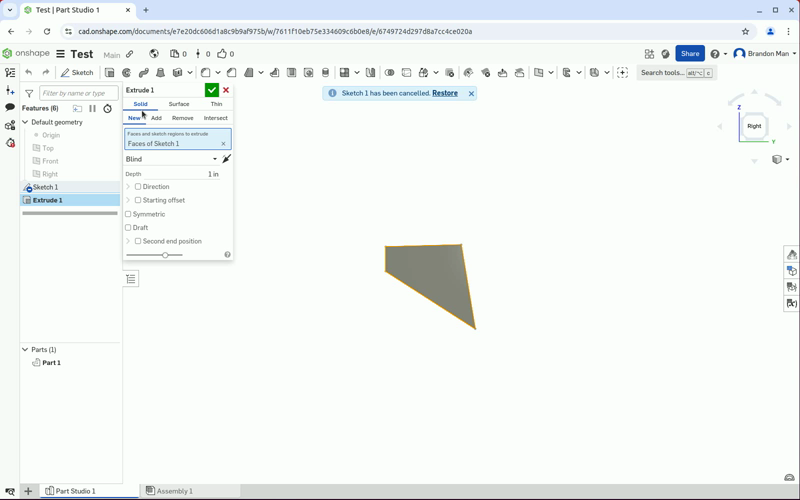
mouse_move(137, 120)
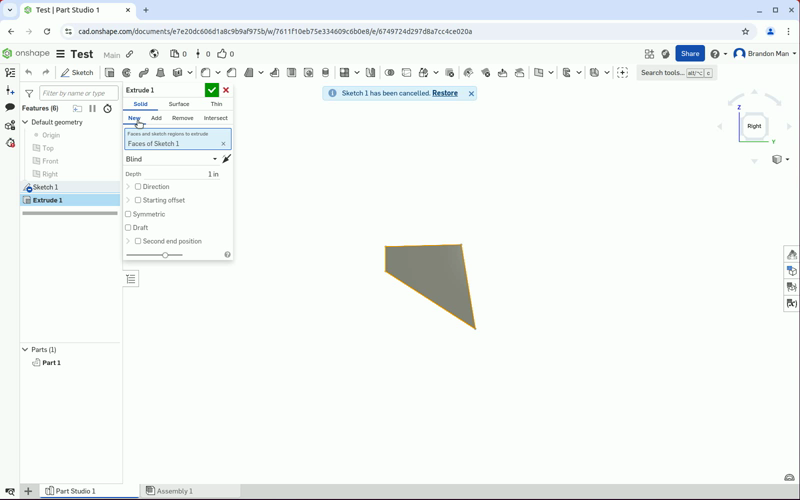
click(137, 120)
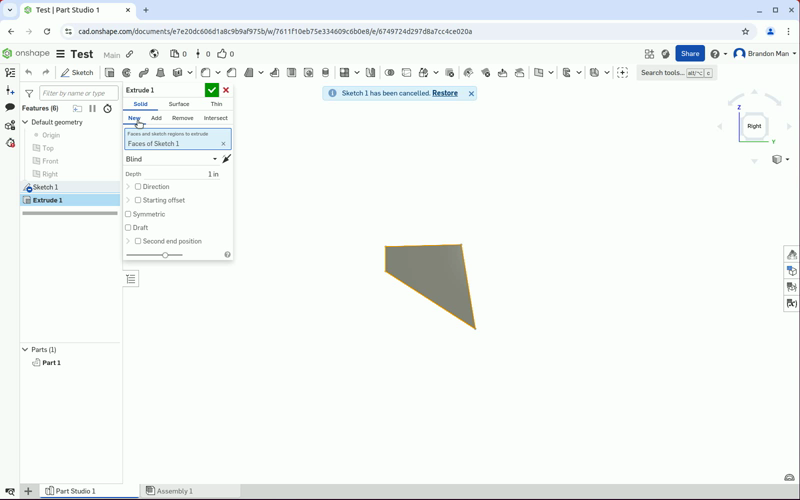
key(tab, 4)
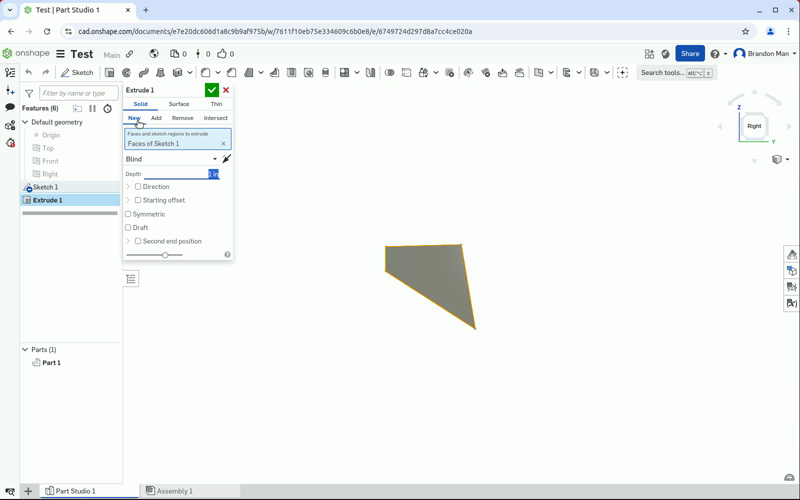
text(4.092)
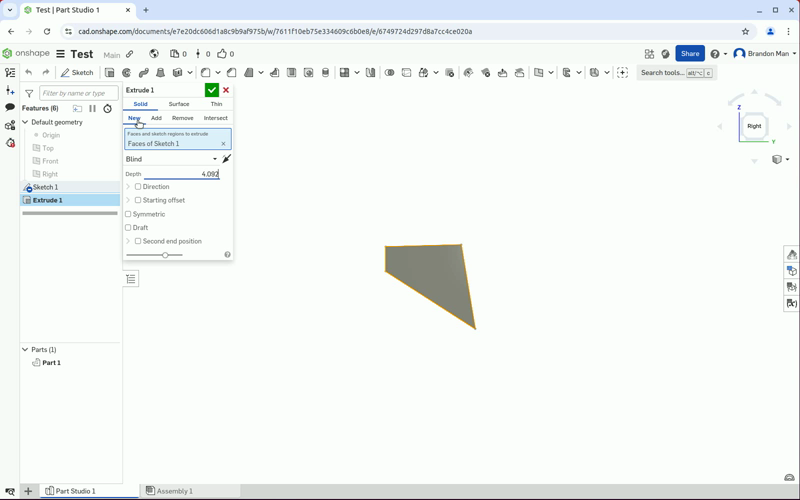
key(enter)
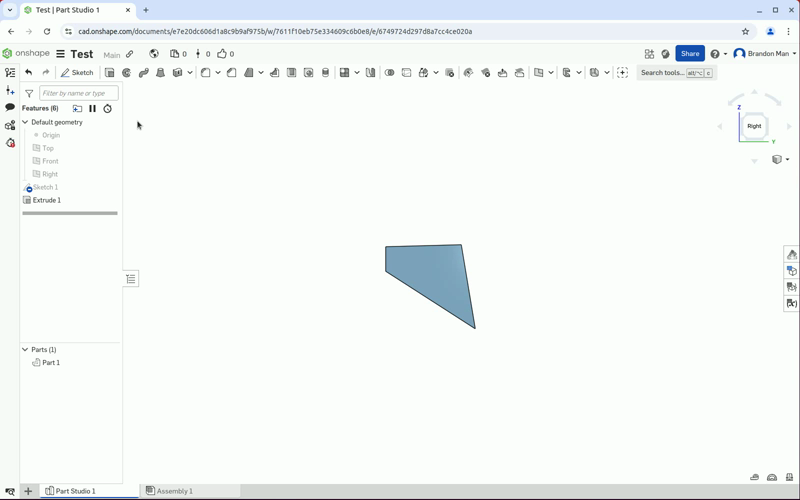
key(shift+h)
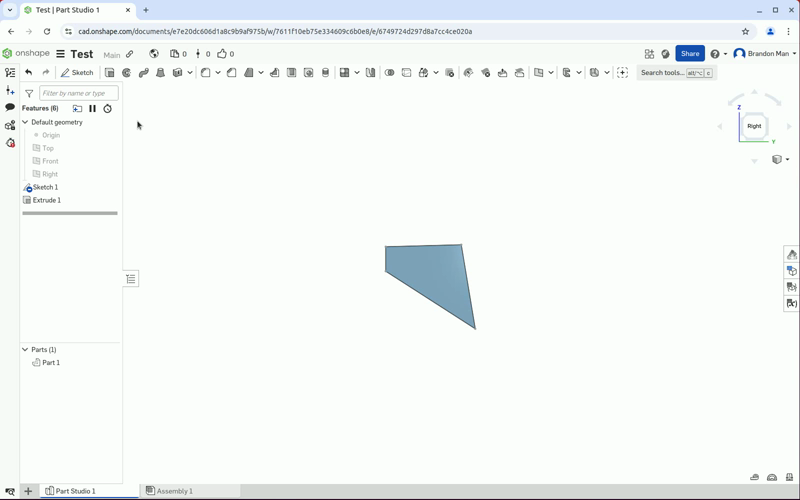
key(shift+h)
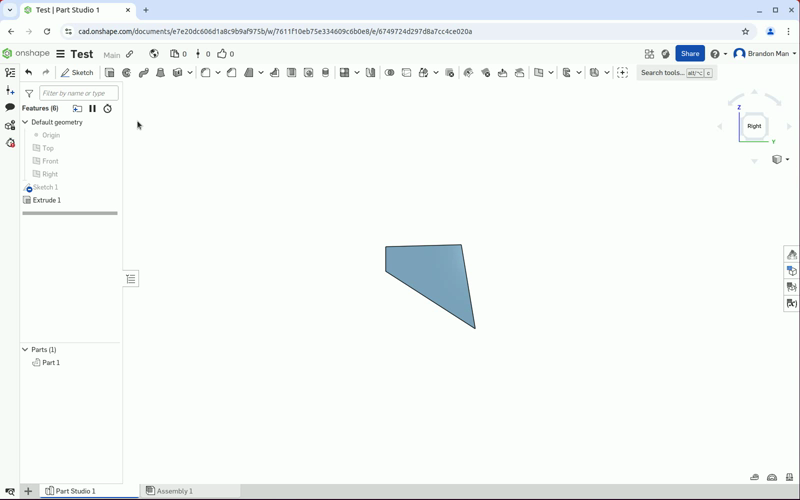
mouse_move(73, 189)
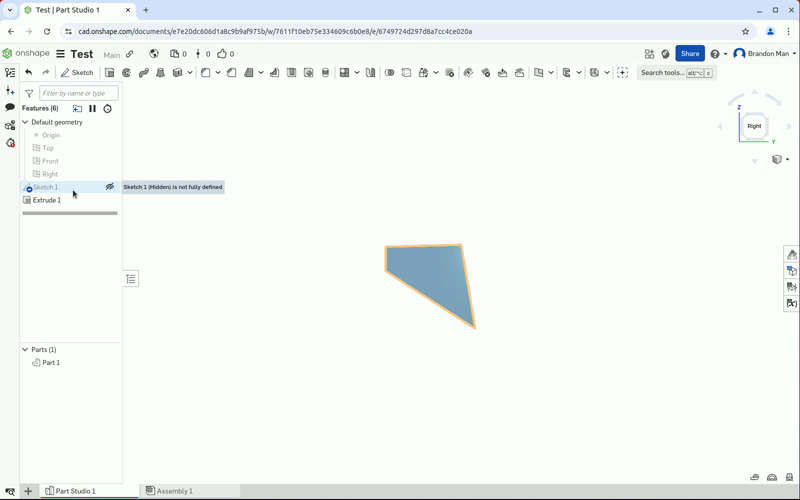
click(73, 189)
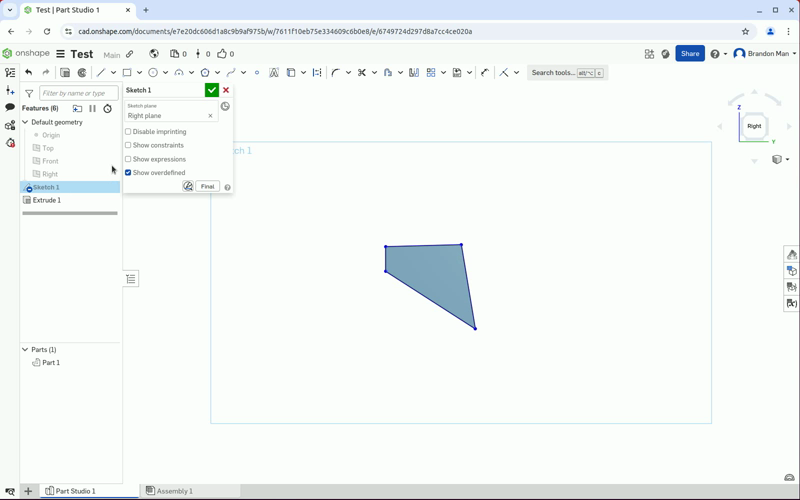
mouse_move(229, 92)
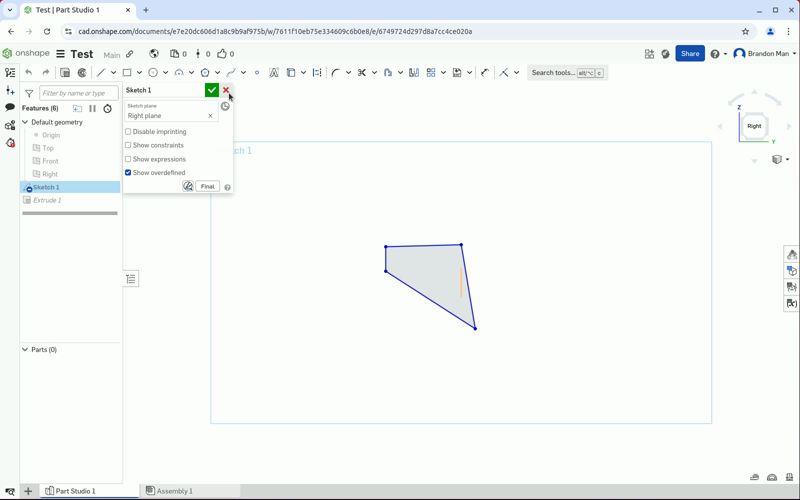
click(229, 92)
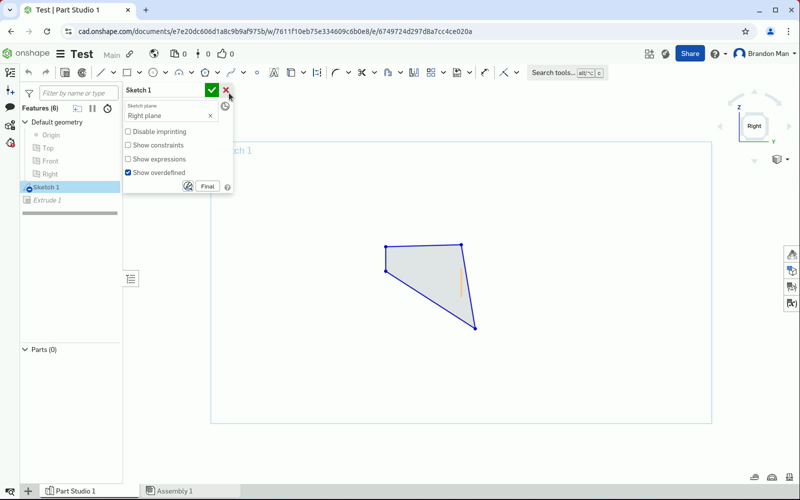
key(shift+s)
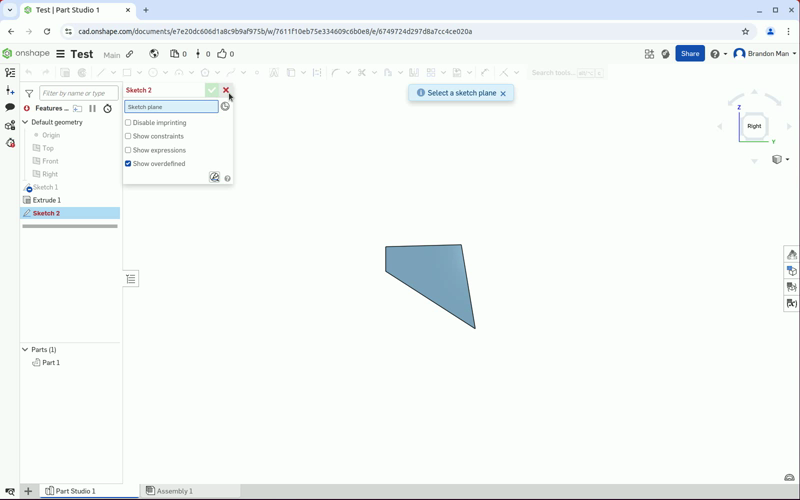
mouse_move(73, 176)
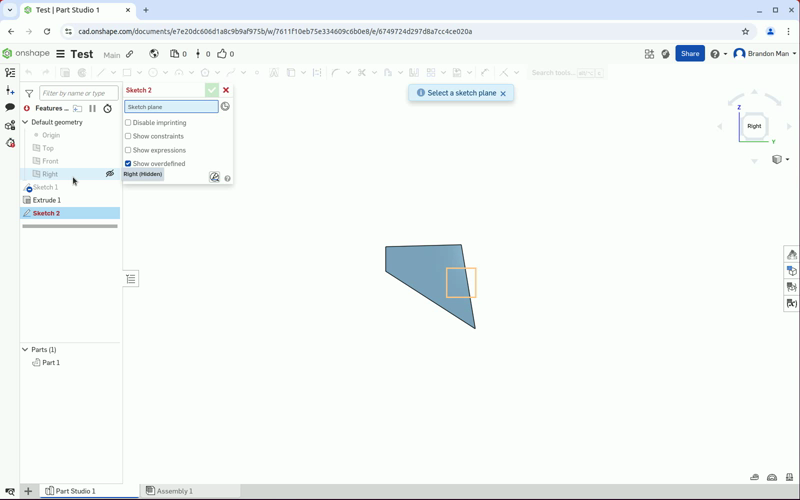
click(73, 176)
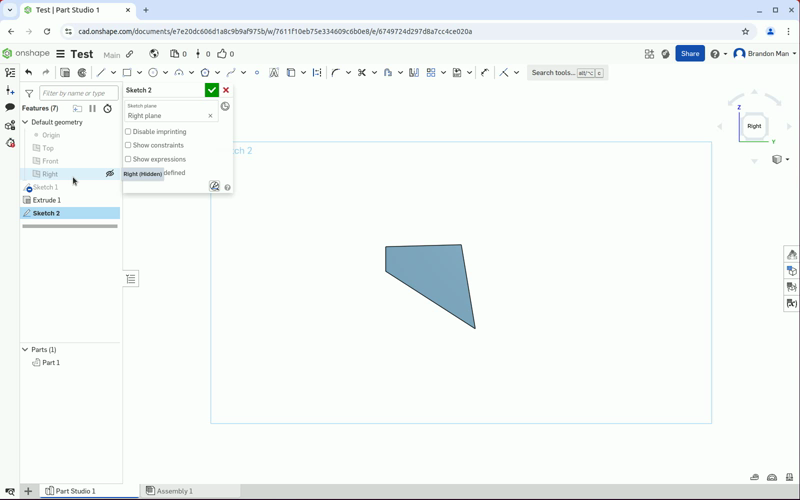
mouse_move(73, 352)
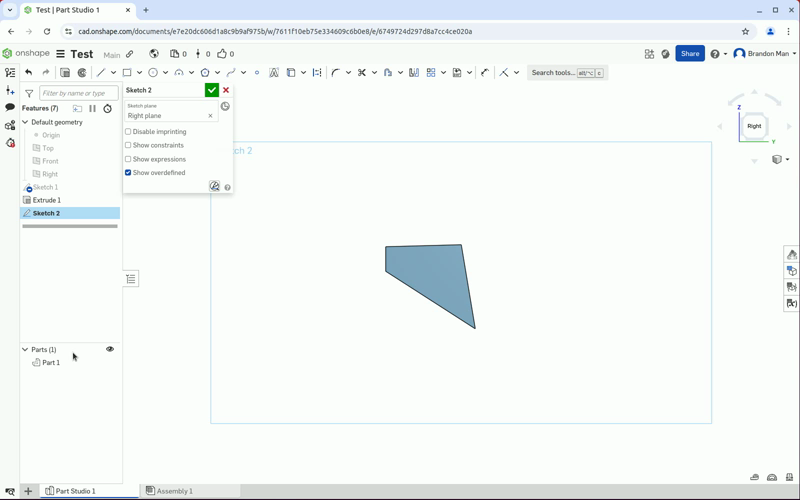
key(y)
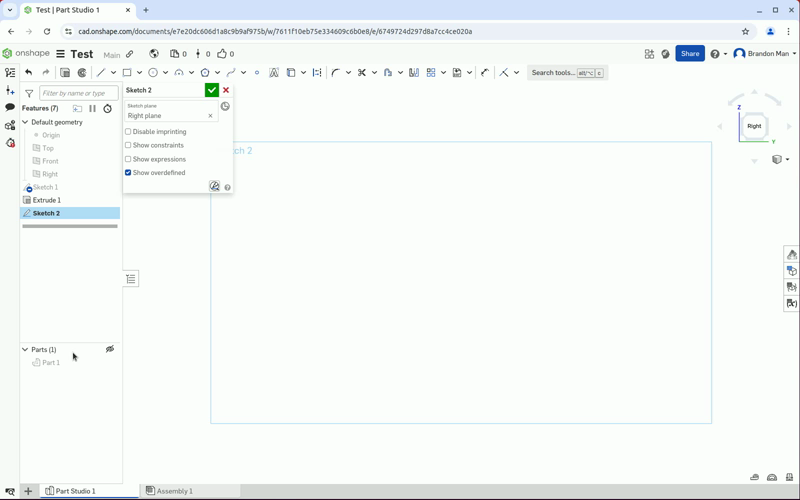
key(l)
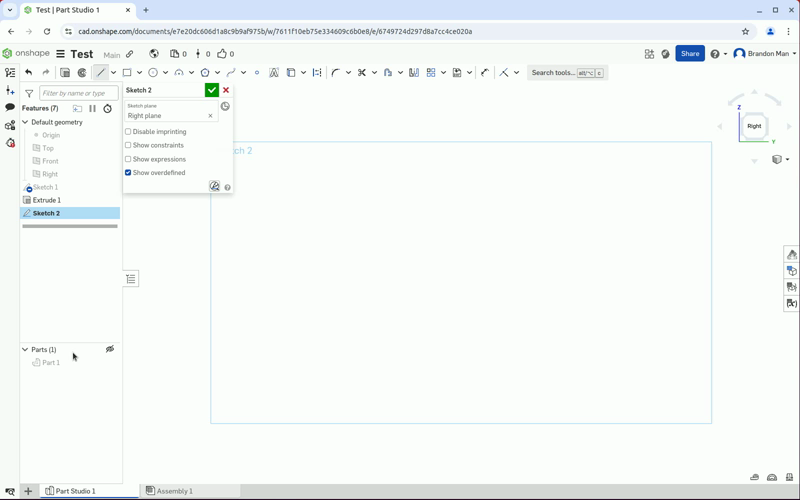
key_down(shift)
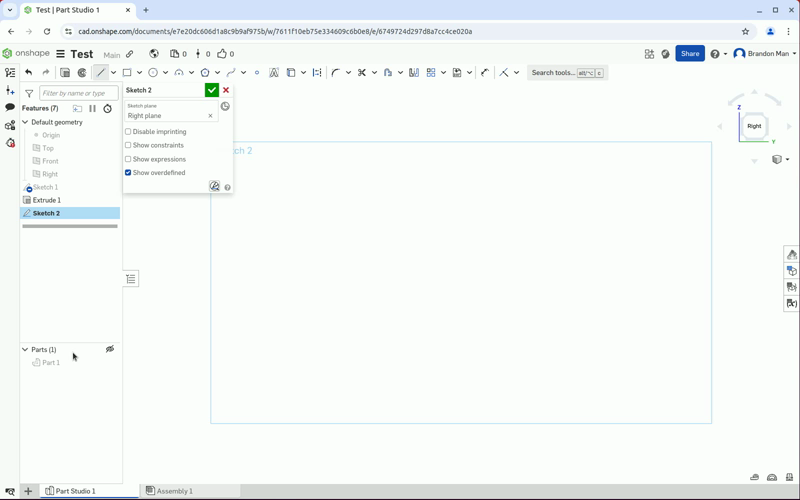
mouse_move(348, 196)
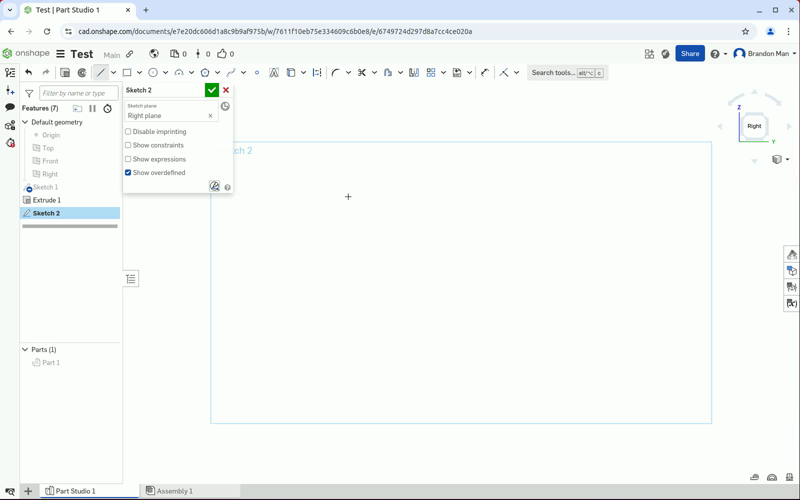
click(348, 196)
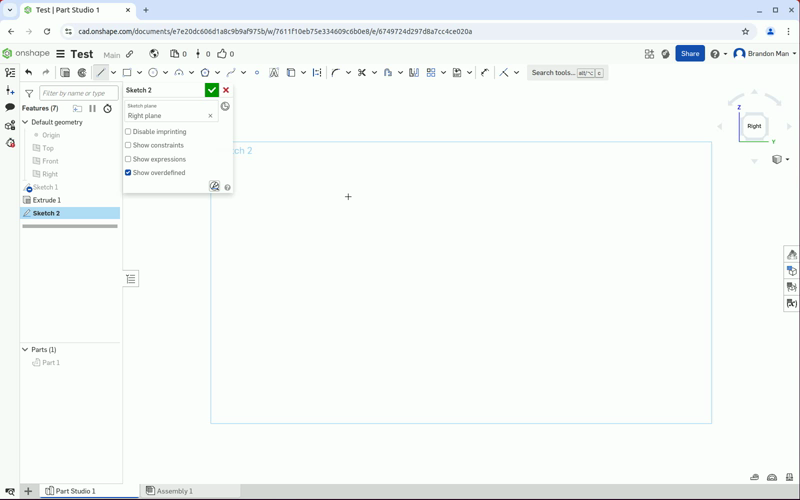
key_up(shift)
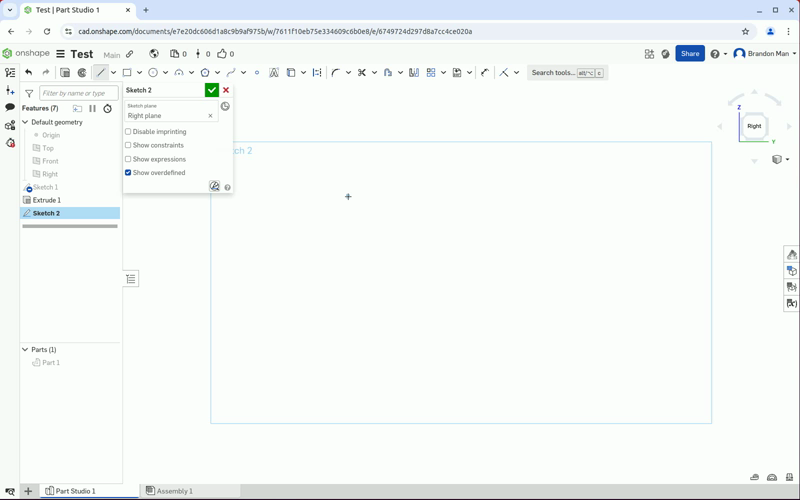
key_down(shift)
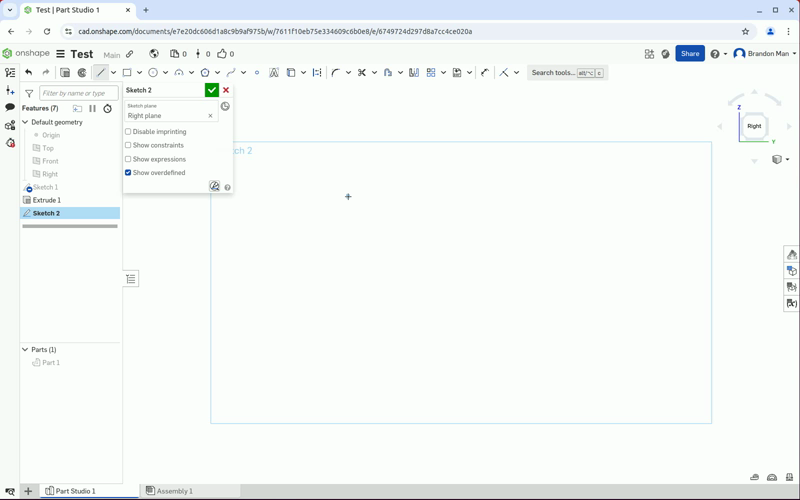
mouse_move(378, 196)
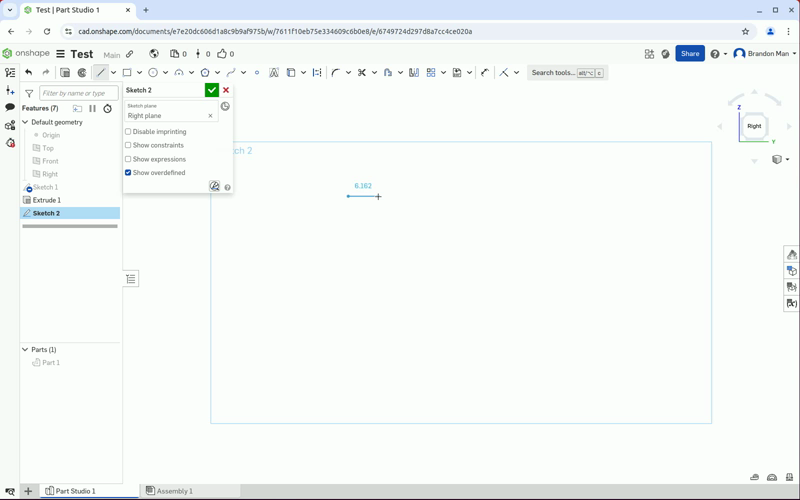
mouse_move(372, 223)
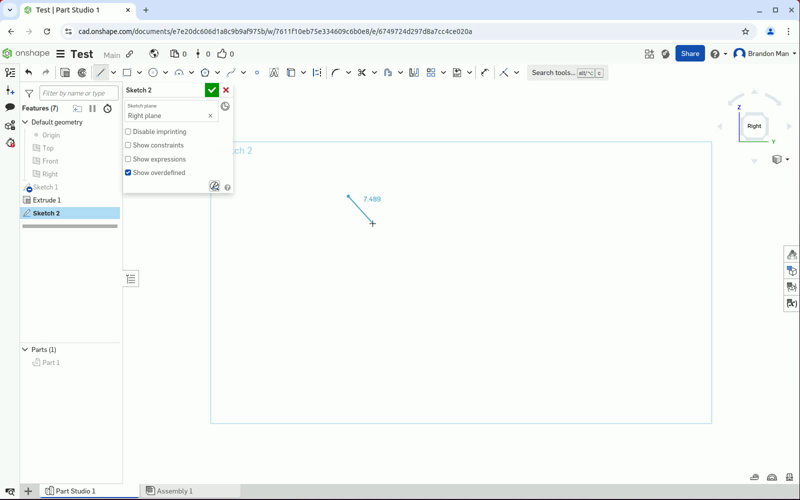
click(372, 223)
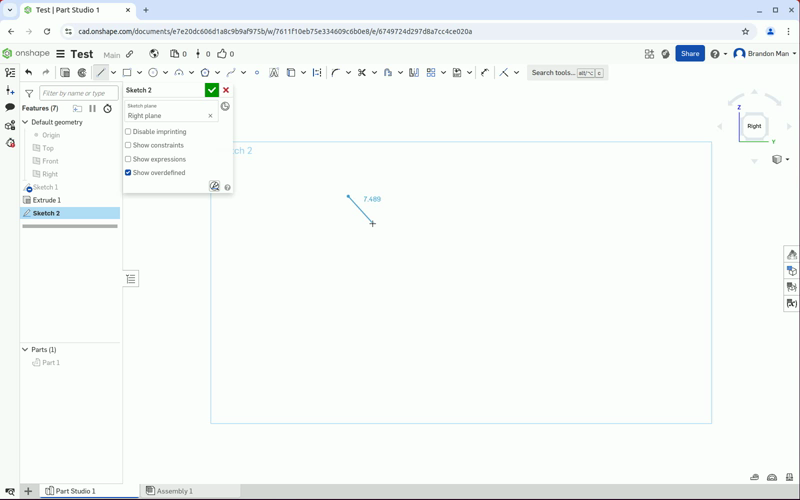
key_up(shift)
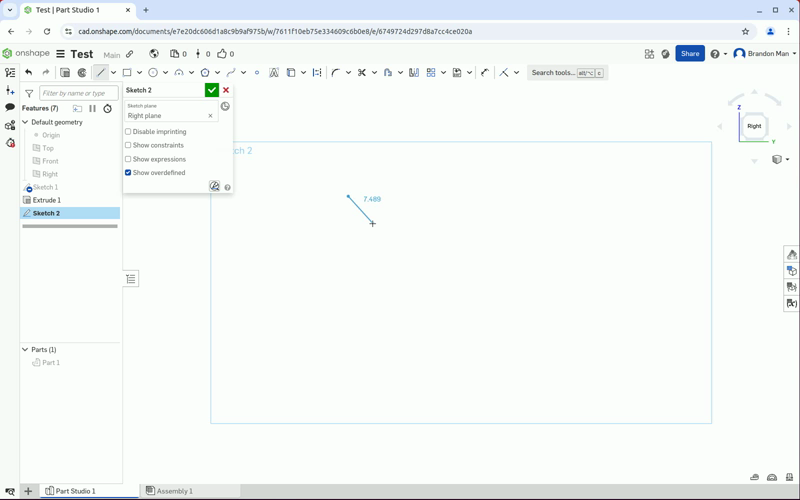
key_down(shift)
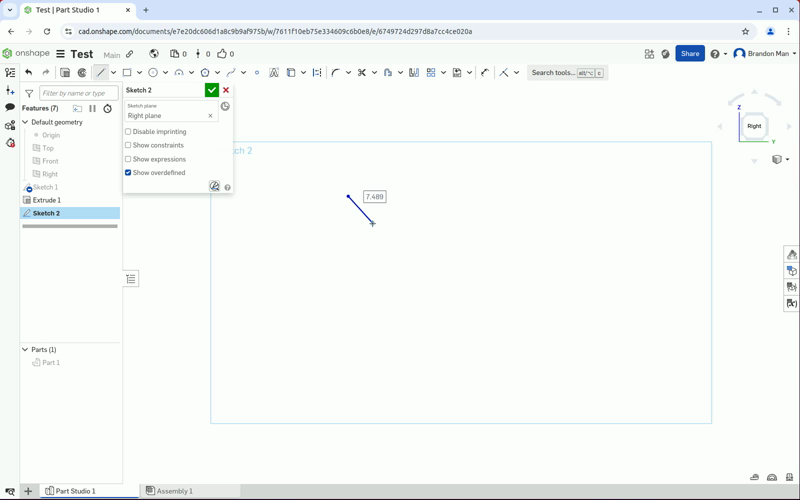
mouse_move(402, 223)
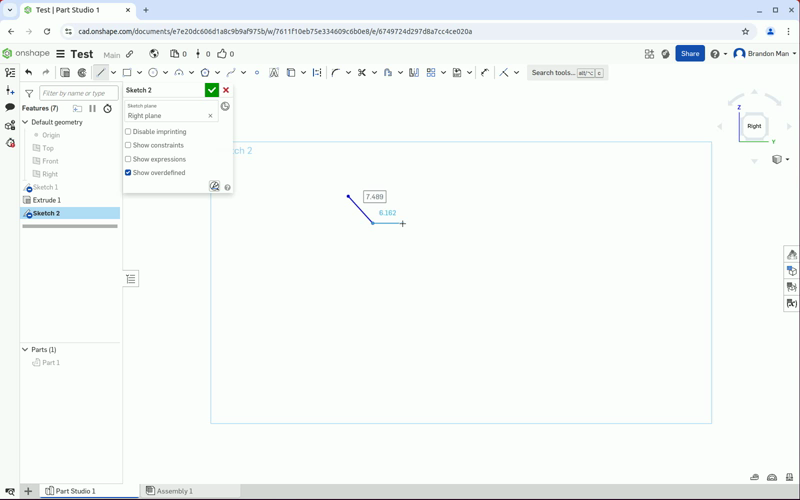
mouse_move(395, 219)
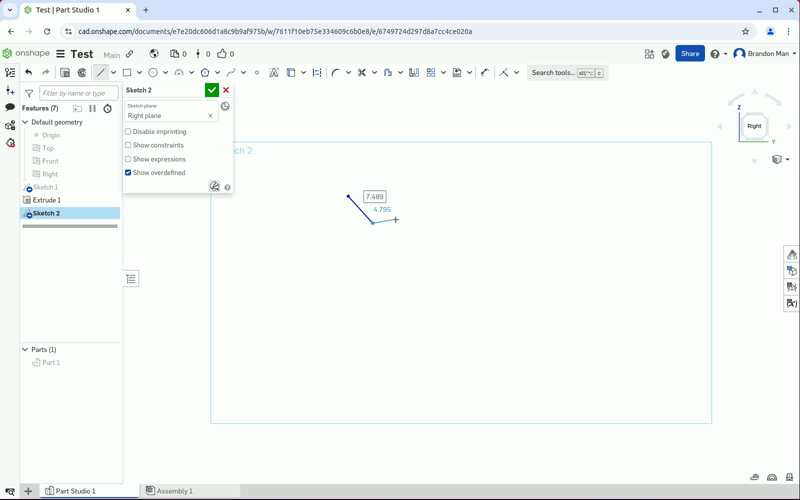
click(395, 219)
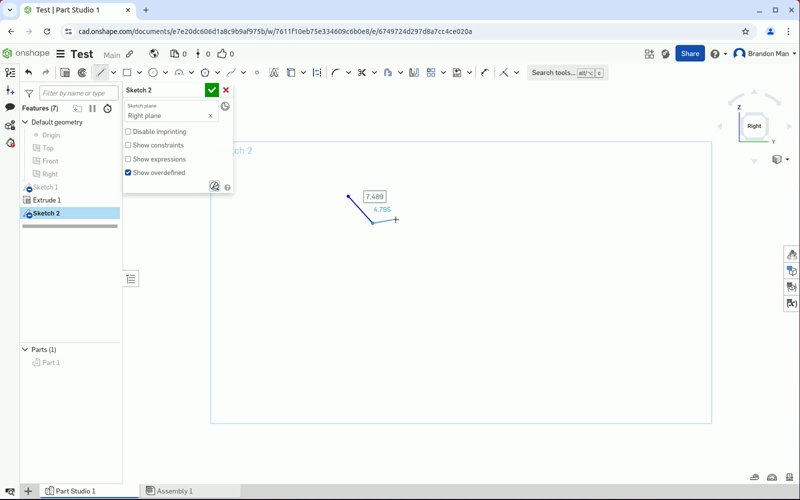
key_up(shift)
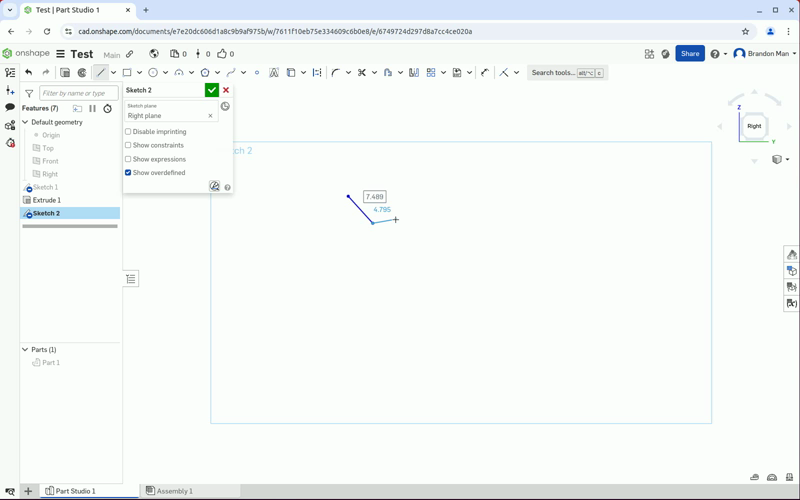
key_down(shift)
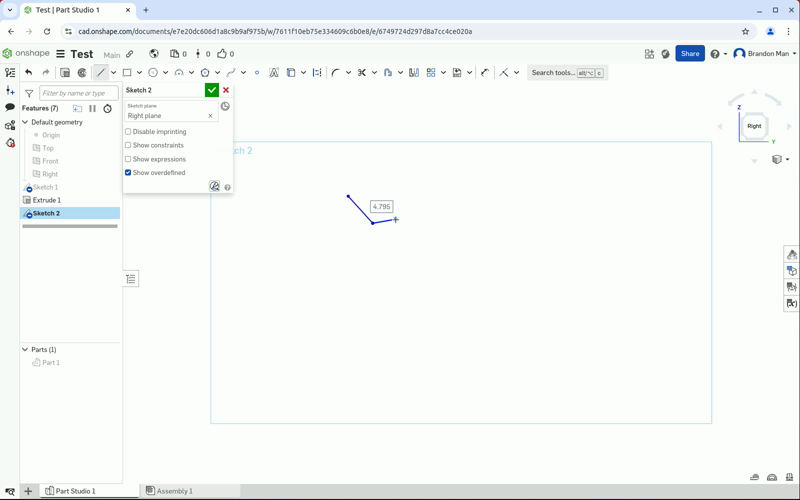
mouse_move(425, 219)
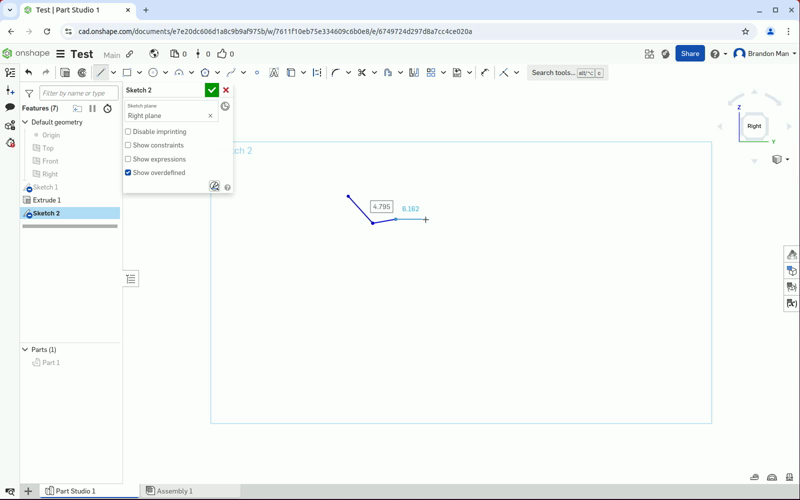
mouse_move(395, 203)
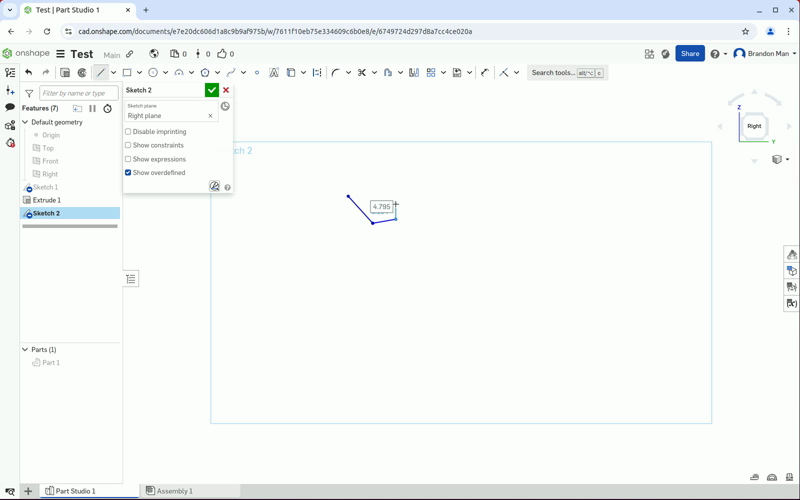
click(395, 203)
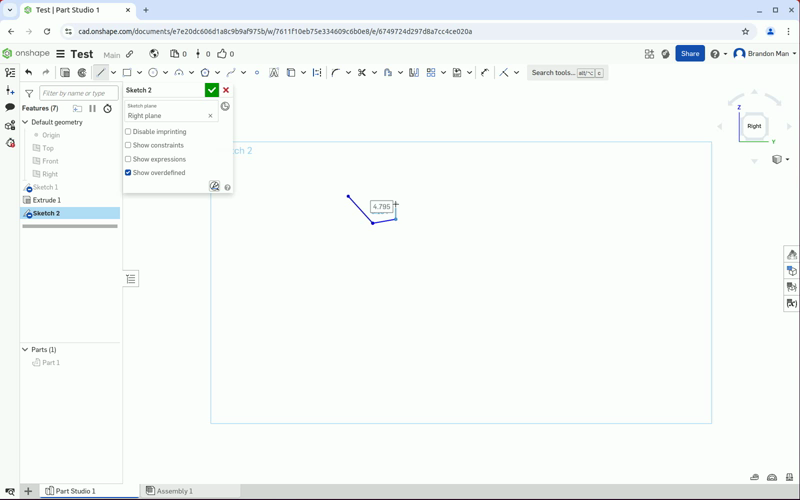
key_up(shift)
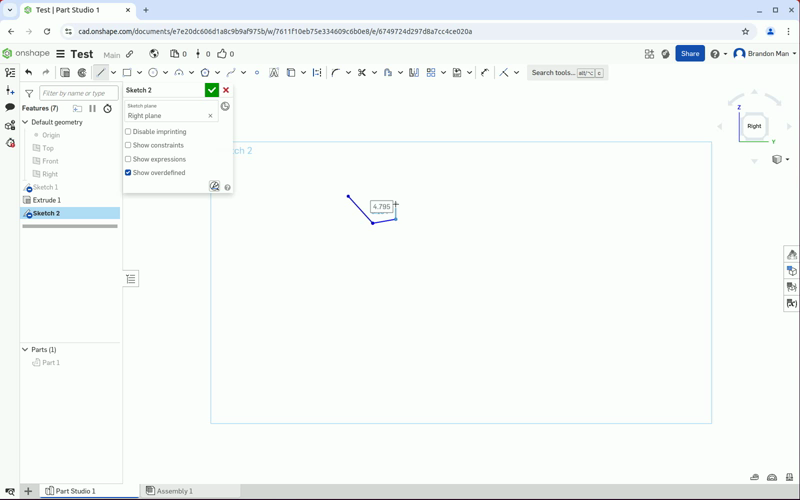
mouse_move(425, 203)
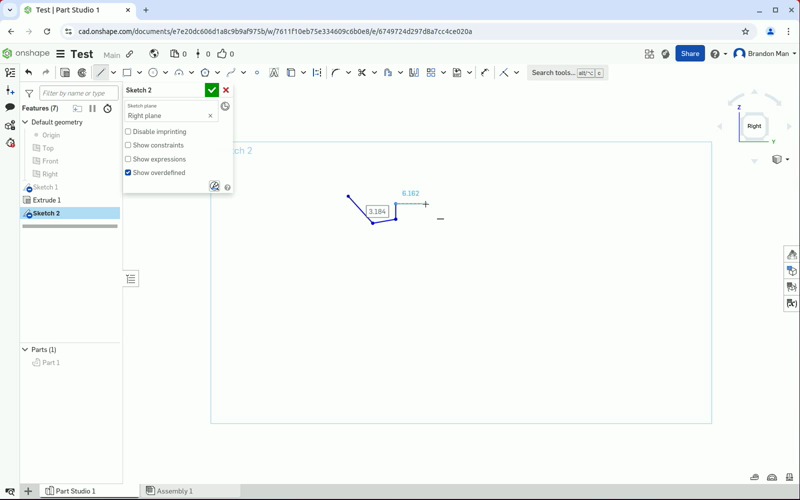
key_down(shift)
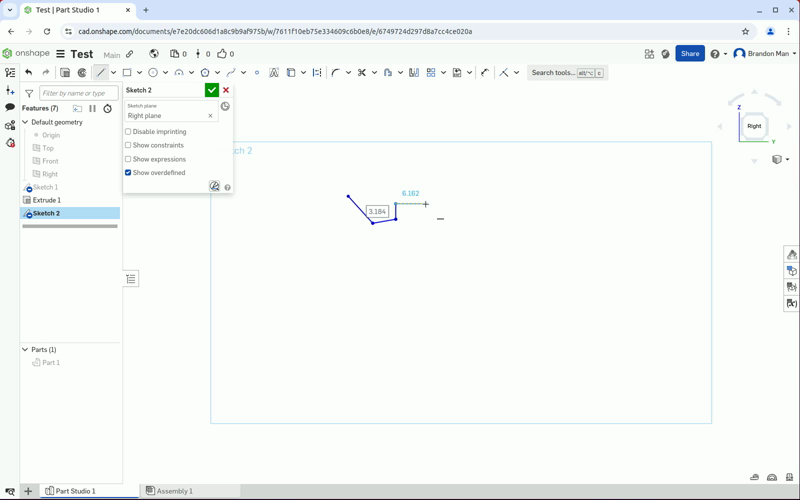
mouse_move(348, 196)
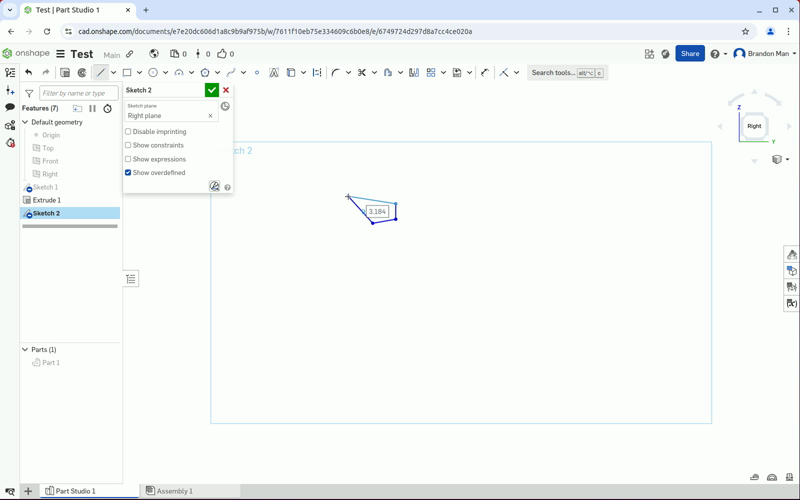
key_up(shift)
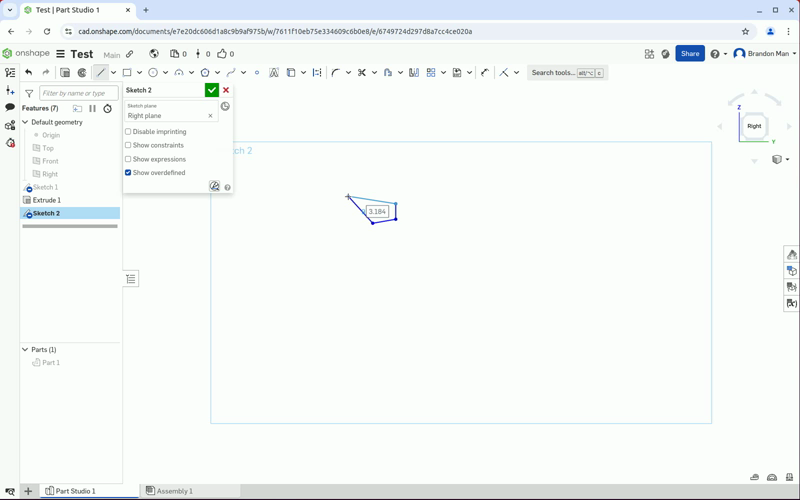
click(348, 196)
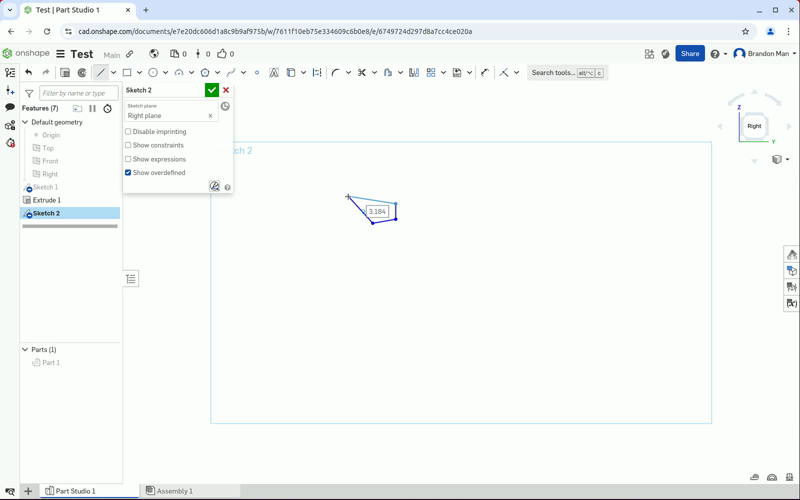
key(esc)
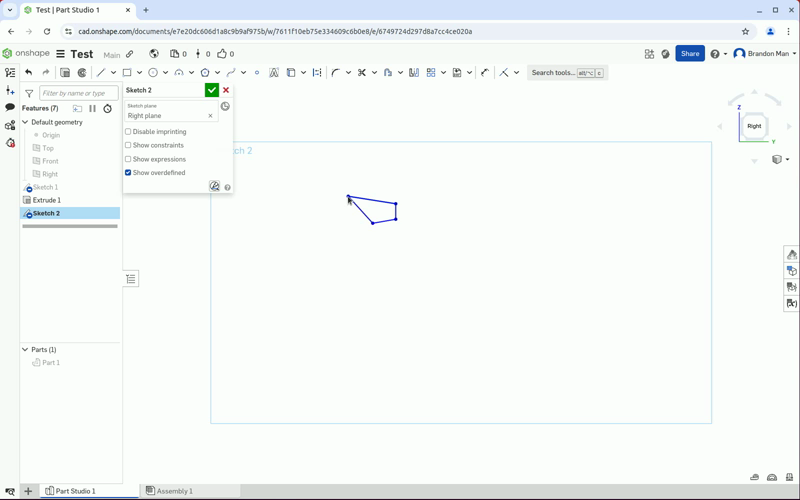
mouse_move(359, 208)
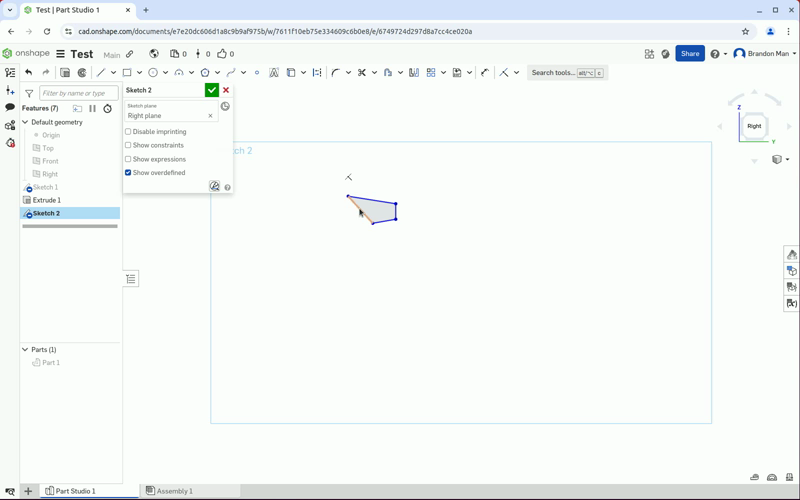
scroll(6)
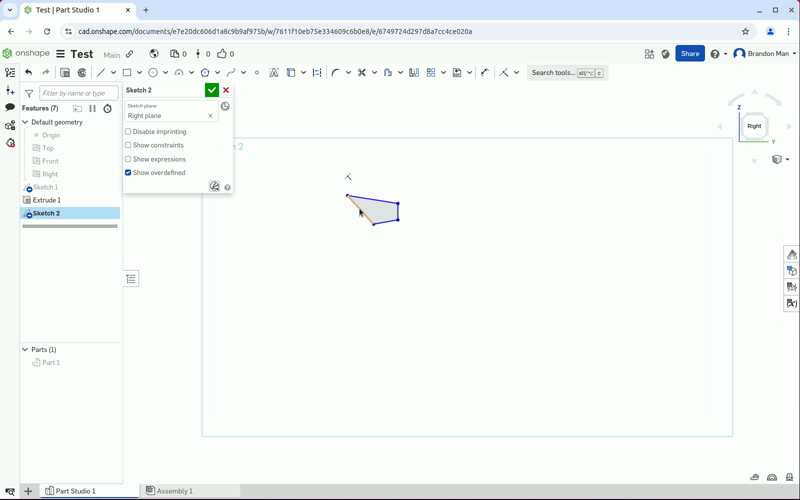
scroll(6)
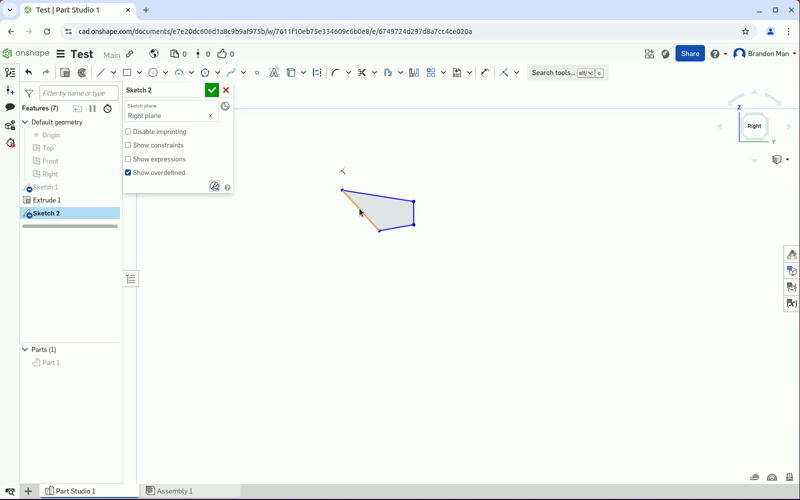
scroll(6)
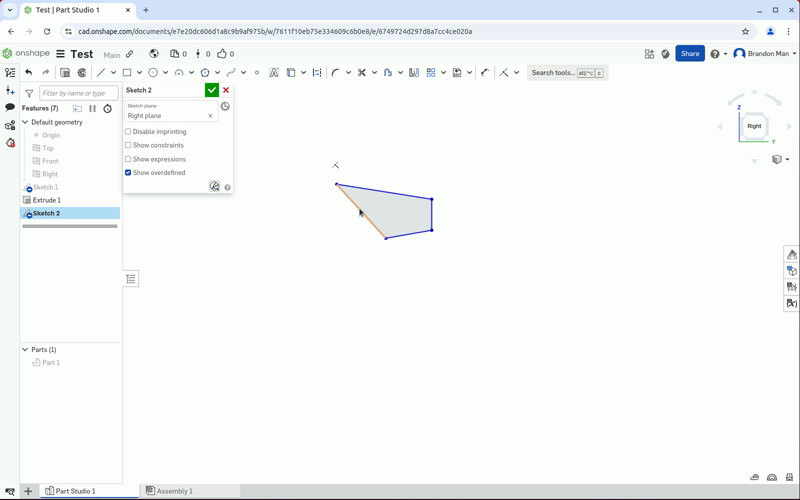
scroll(6)
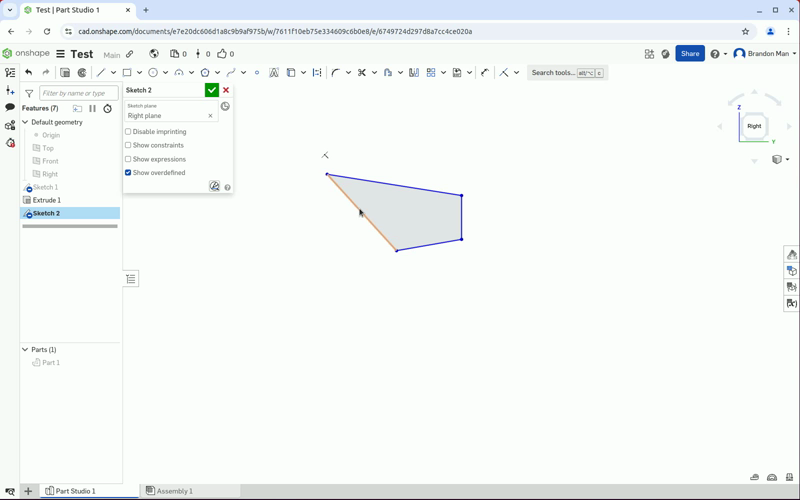
scroll(6)
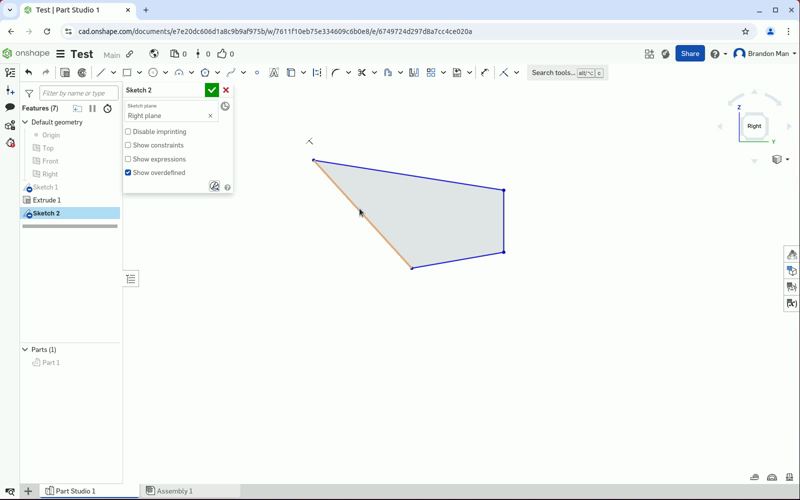
scroll(6)
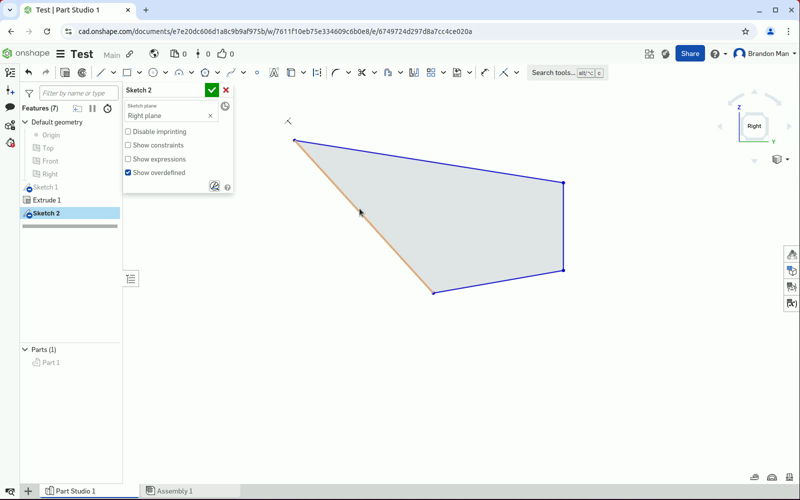
scroll(6)
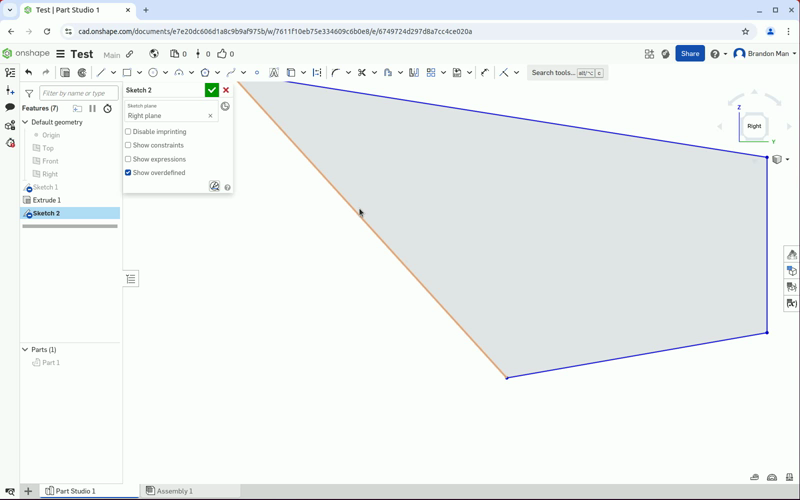
click(359, 208)
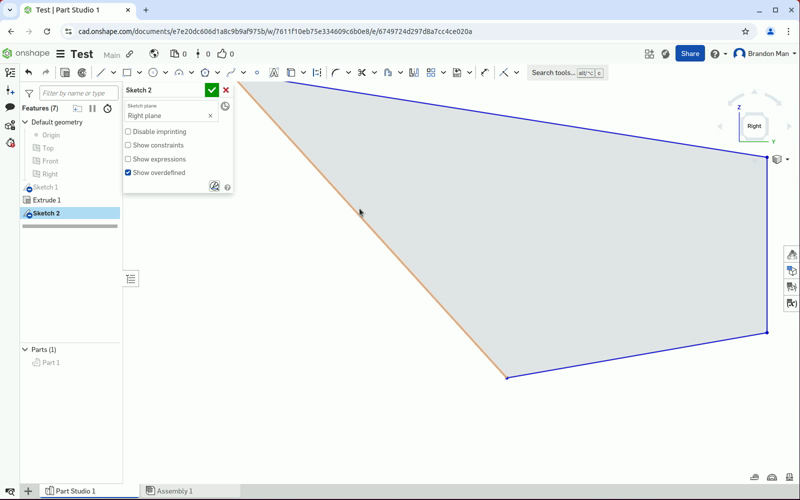
scroll(-6)
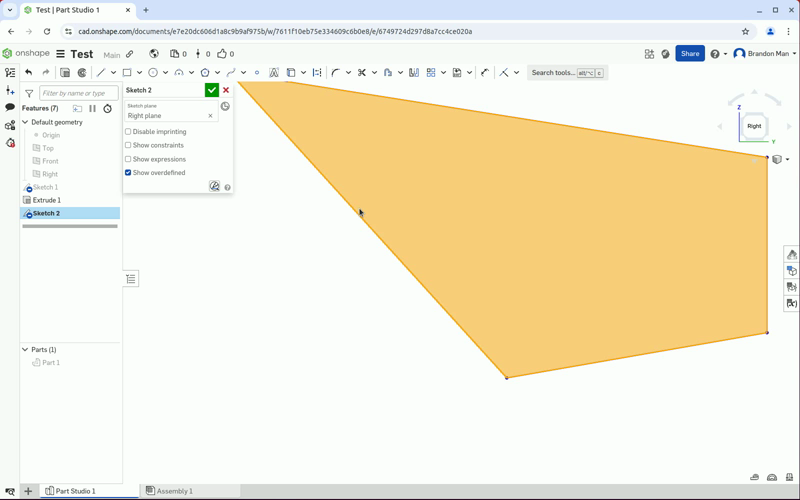
scroll(-6)
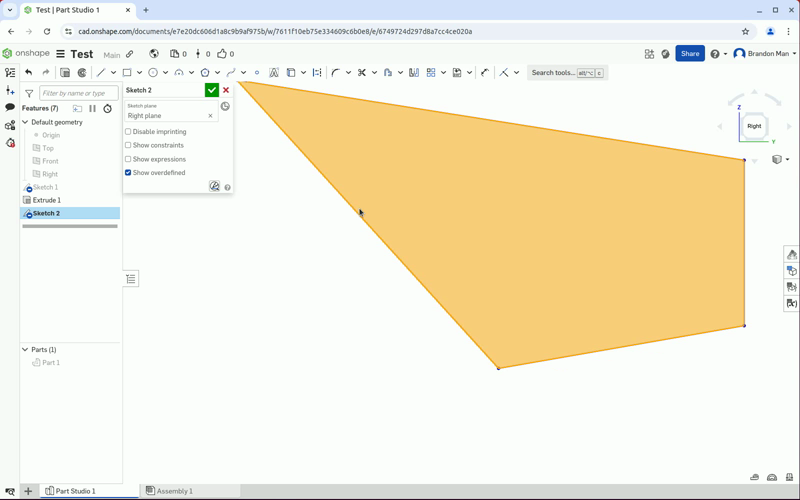
scroll(-6)
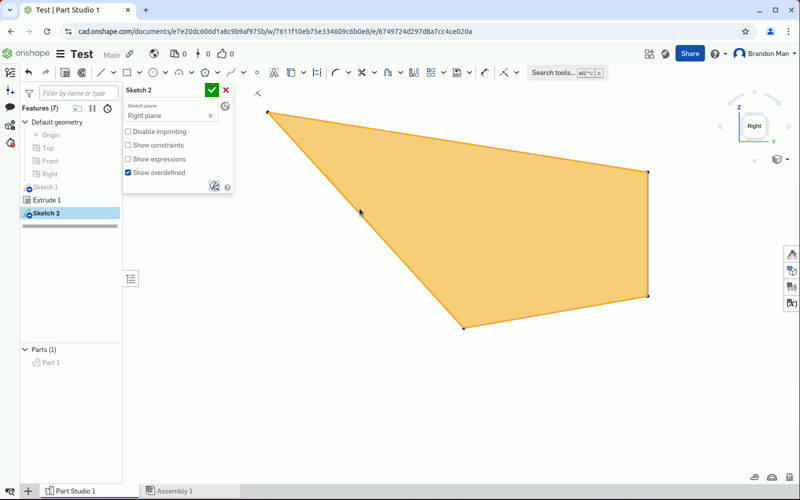
scroll(-6)
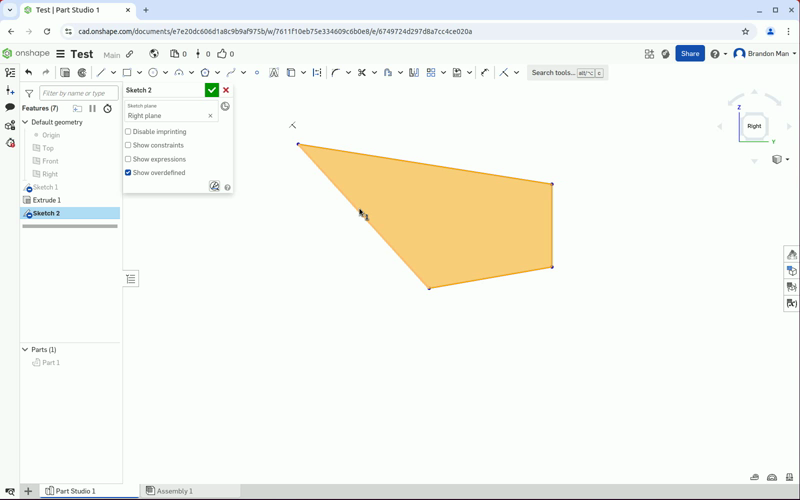
scroll(-6)
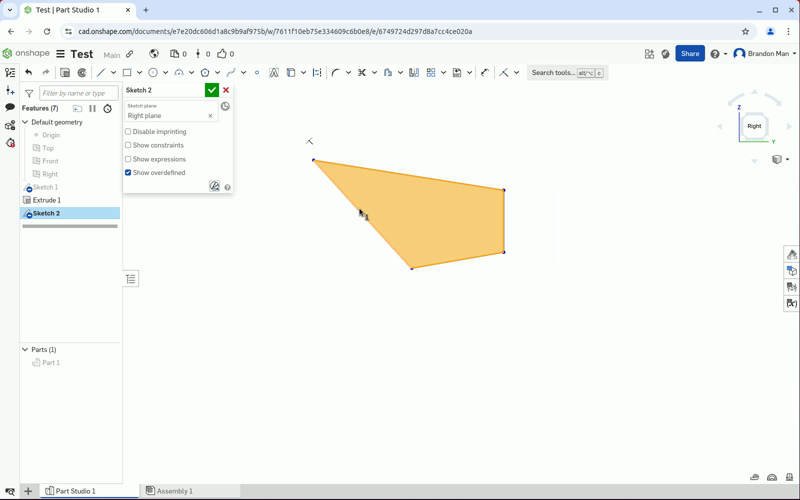
scroll(-6)
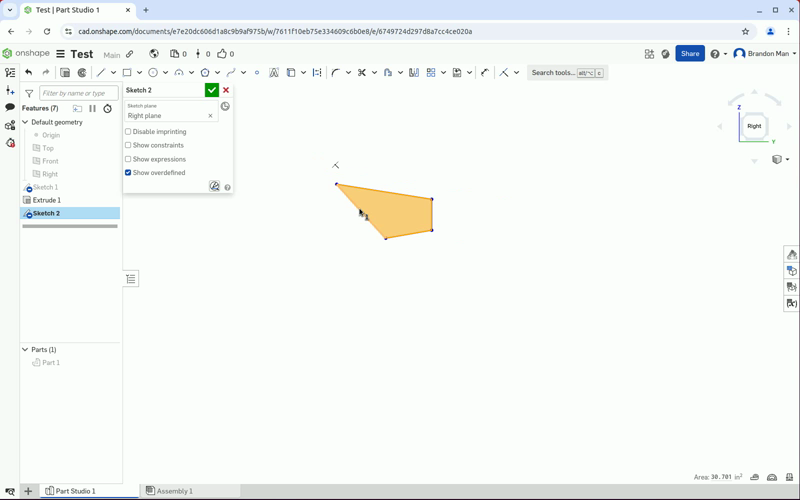
scroll(-6)
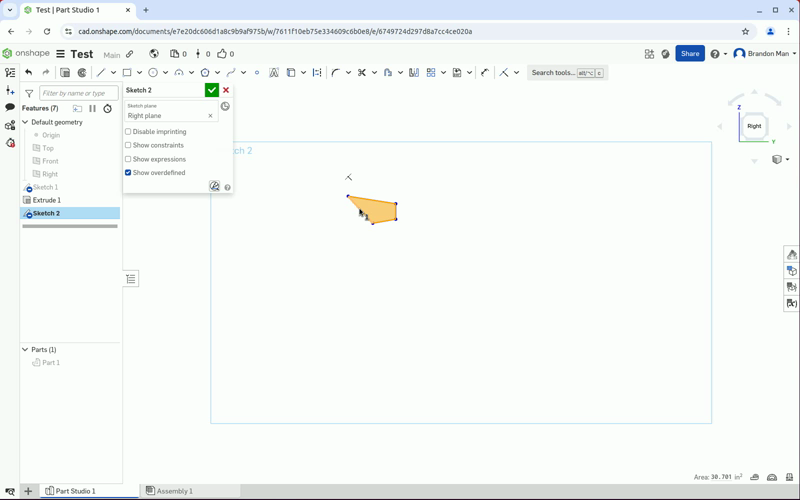
mouse_move(73, 352)
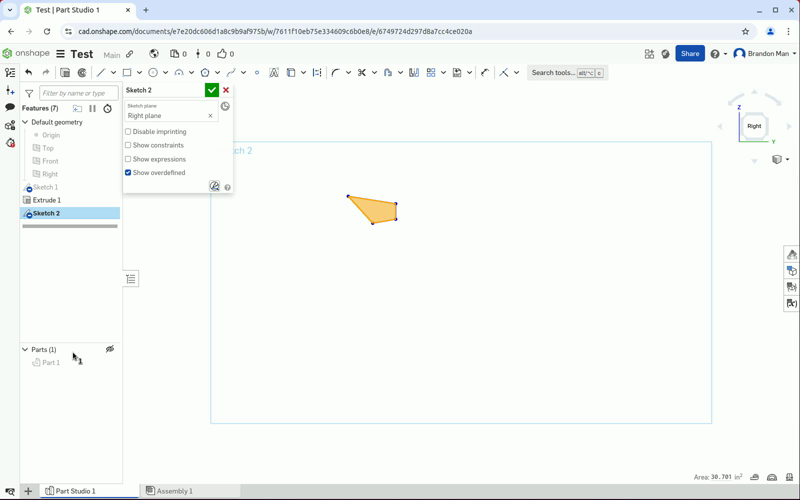
key(shift+y)
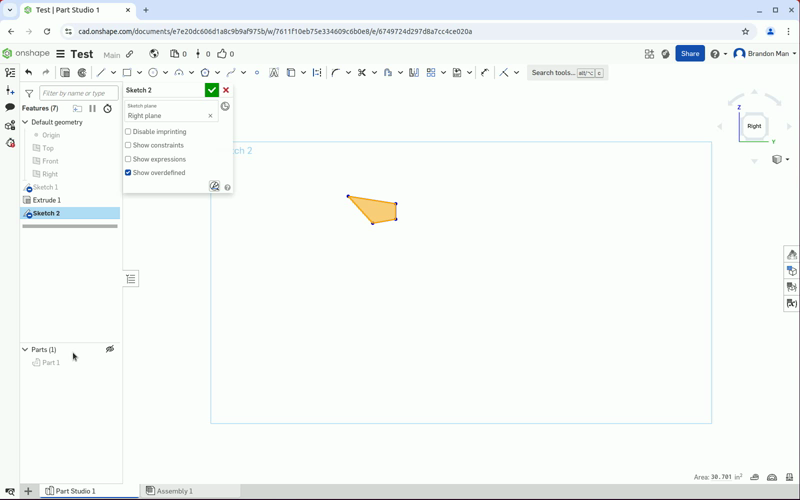
key(shift+e)
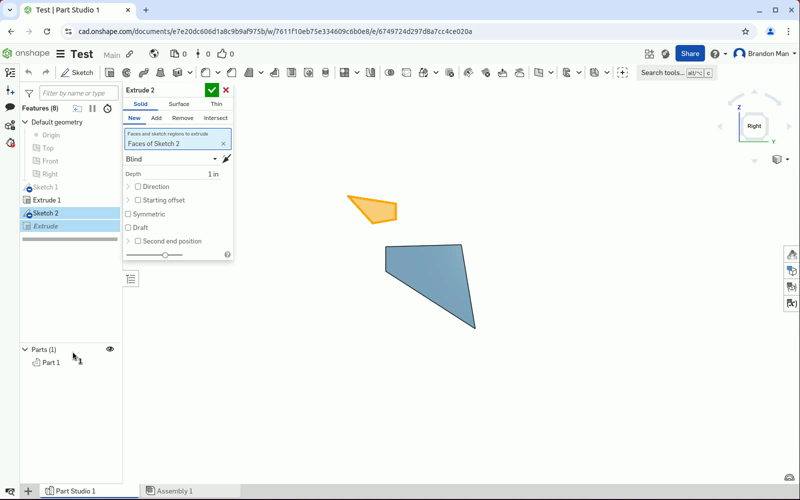
mouse_move(143, 106)
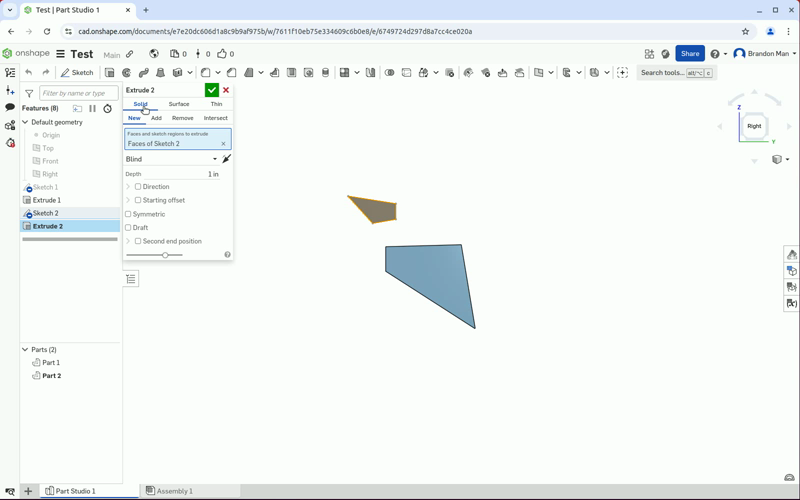
click(143, 106)
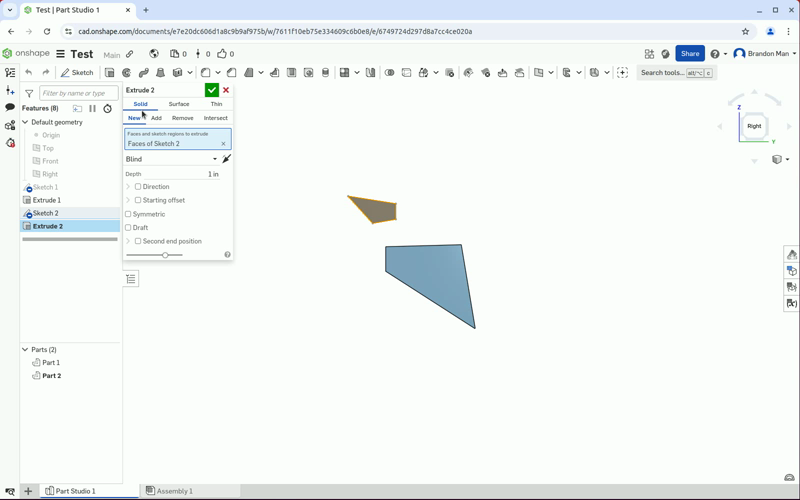
mouse_move(137, 120)
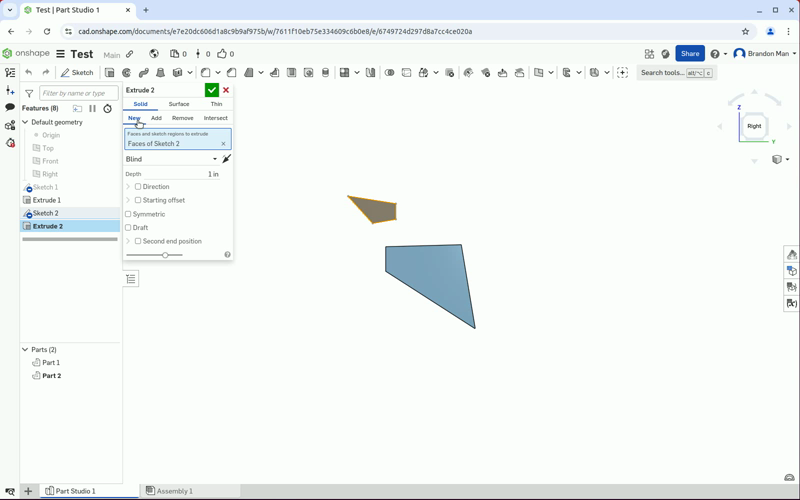
click(137, 120)
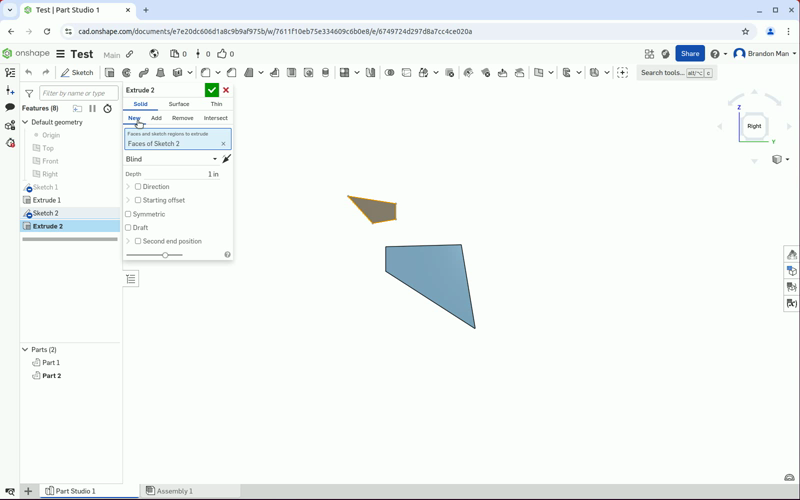
key(tab, 4)
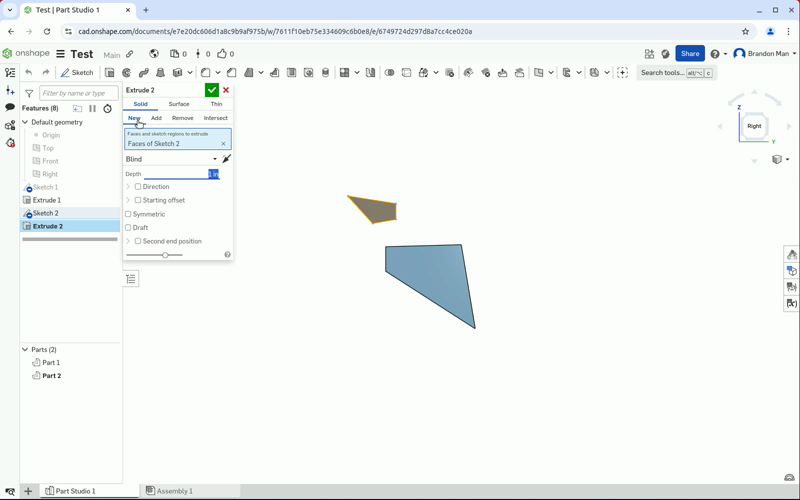
text(4.092)
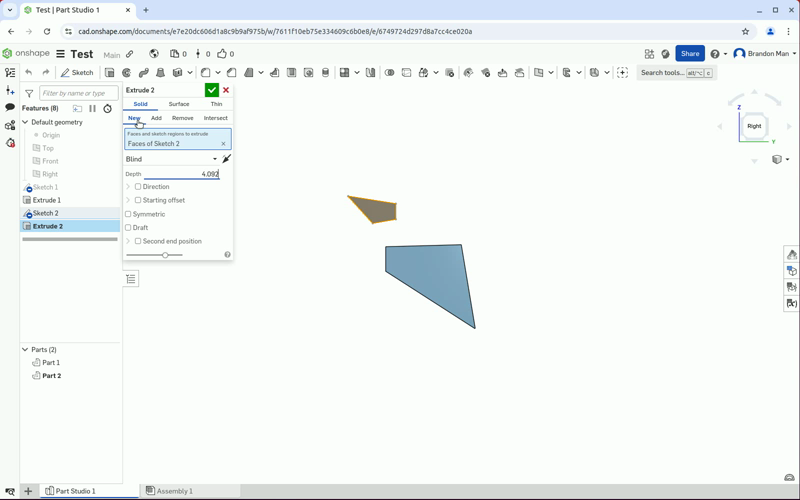
key(enter)
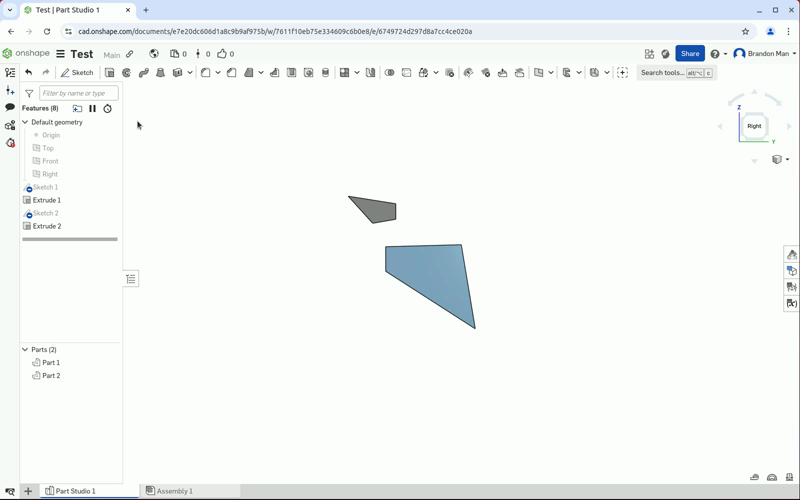
key(shift+h)
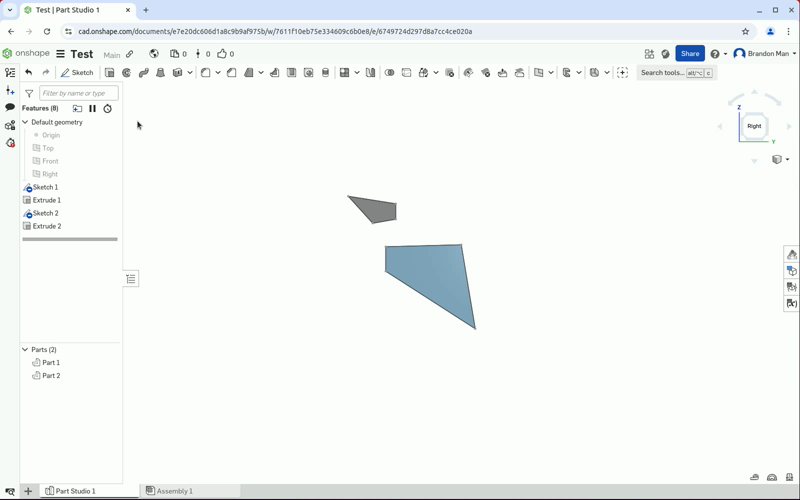
key(shift+h)
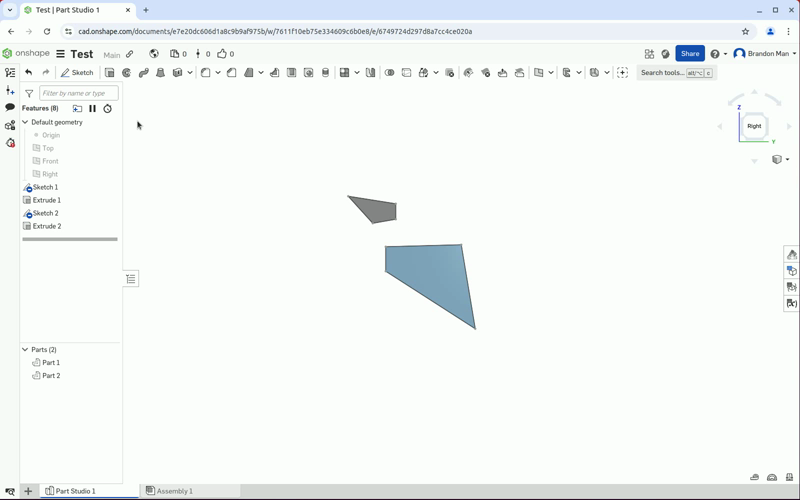
key(shift+7)
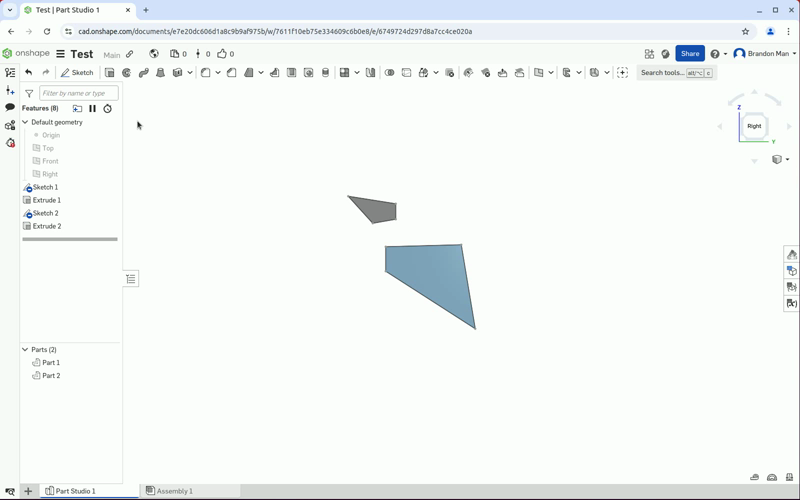
key(right, 2)
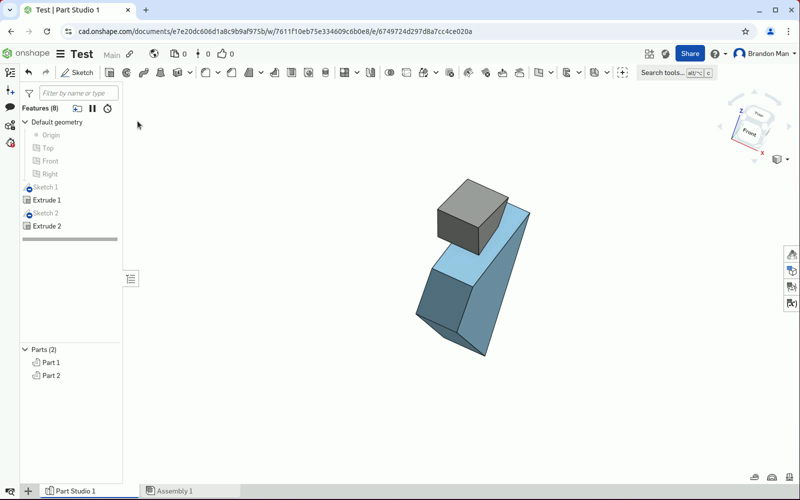
key(down, 2)
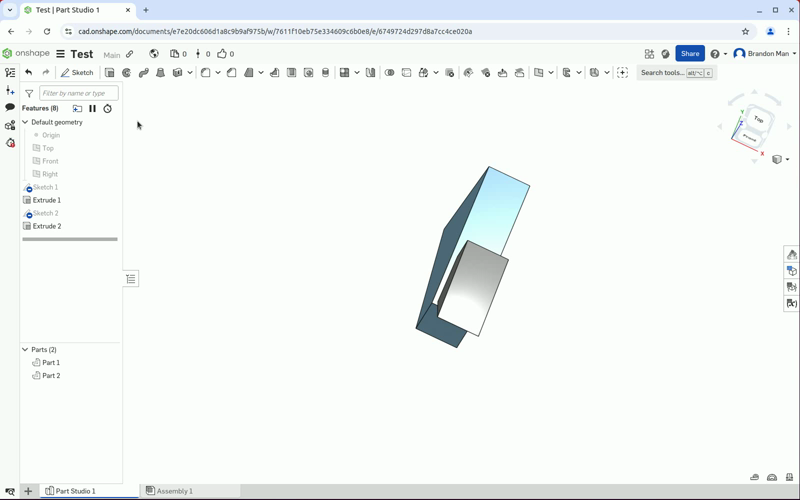
key(up, 2)
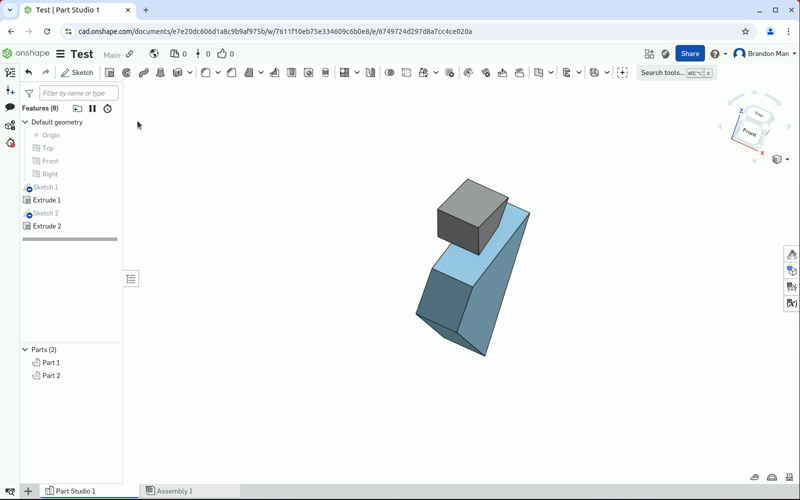
key(left, 2)
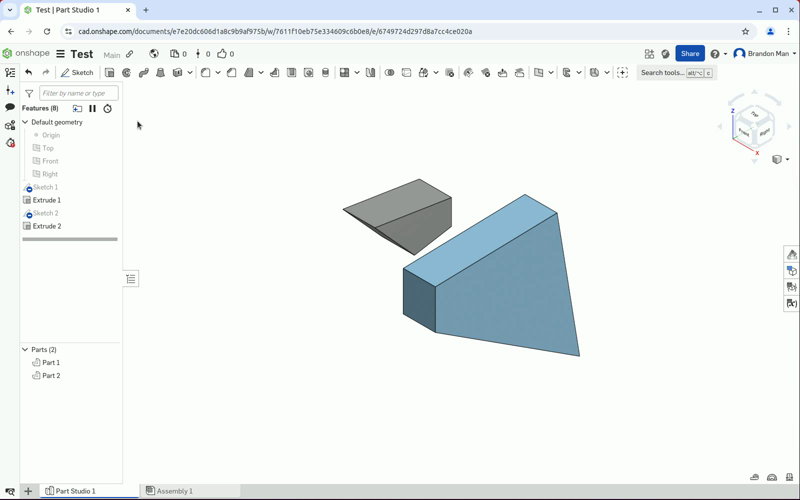
mouse_move(73, 189)
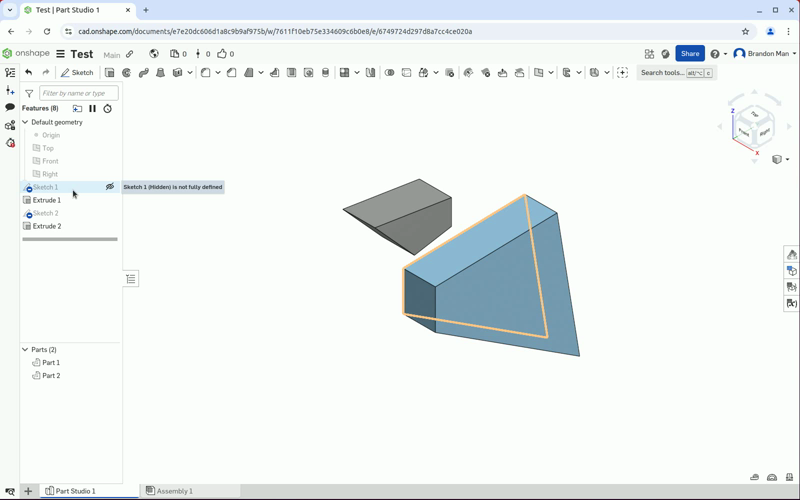
click(73, 189)